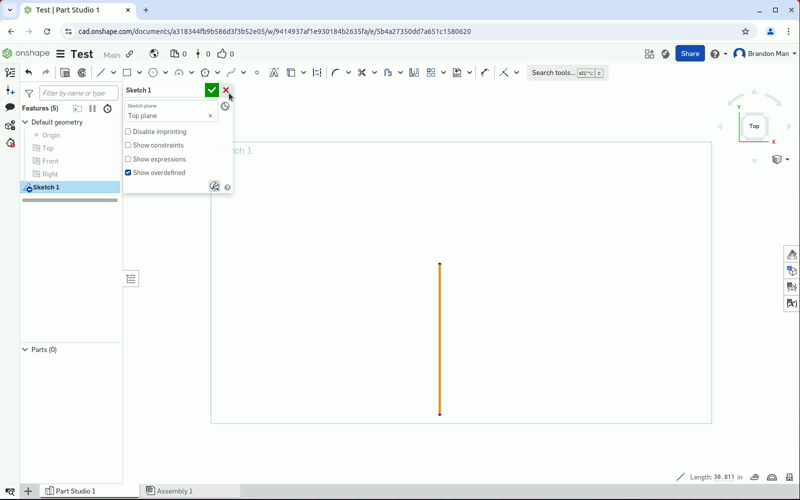
key(shift+h)
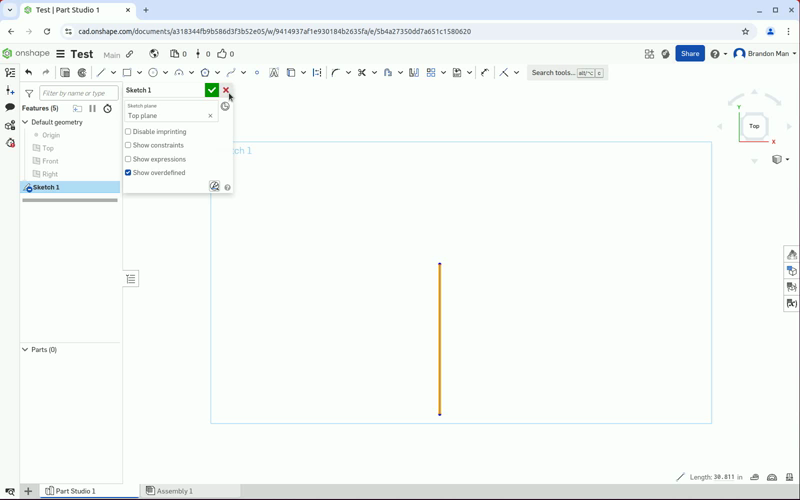
key(shift+s)
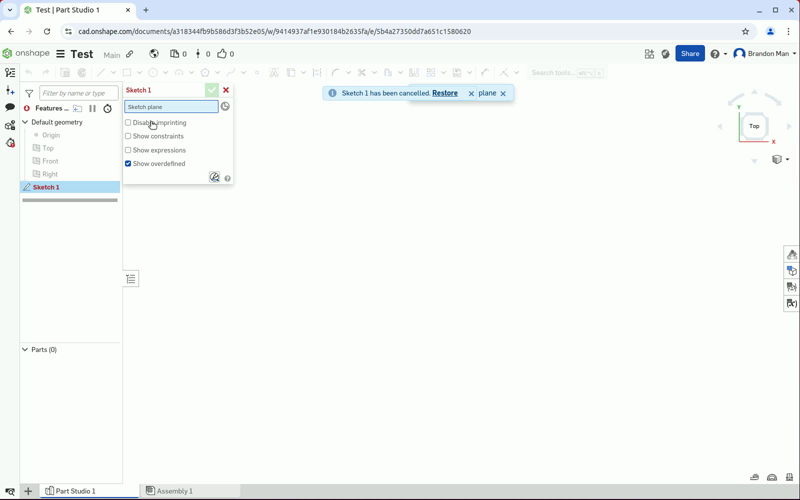
mouse_move(73, 150)
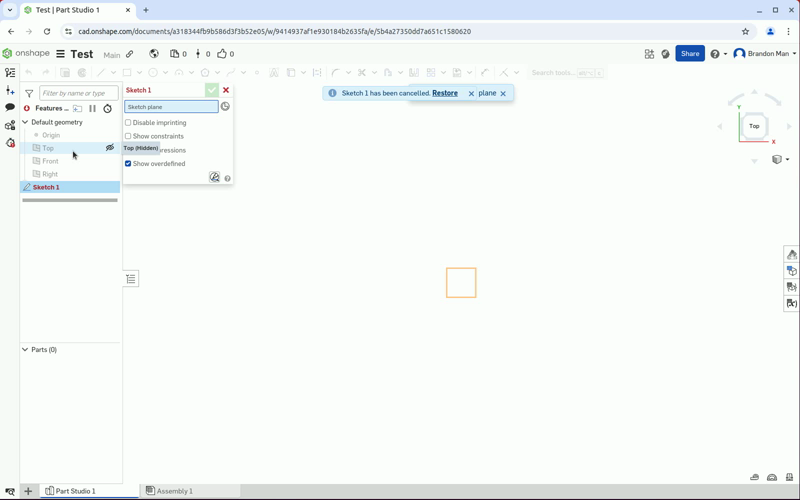
click(73, 150)
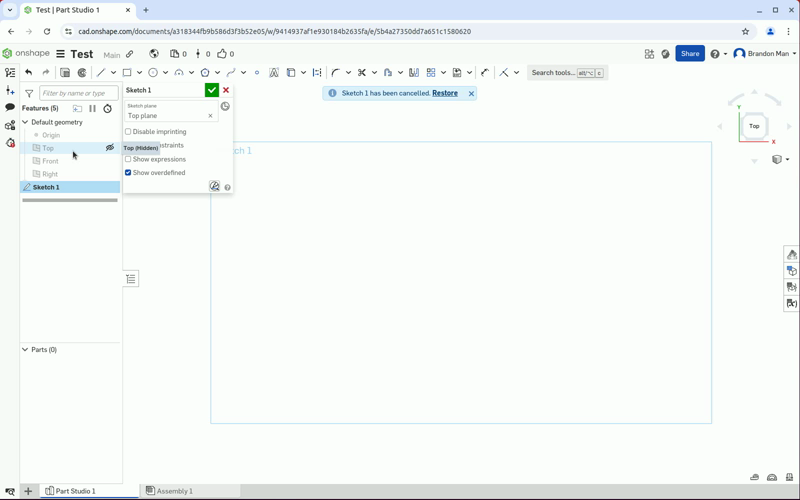
mouse_move(73, 352)
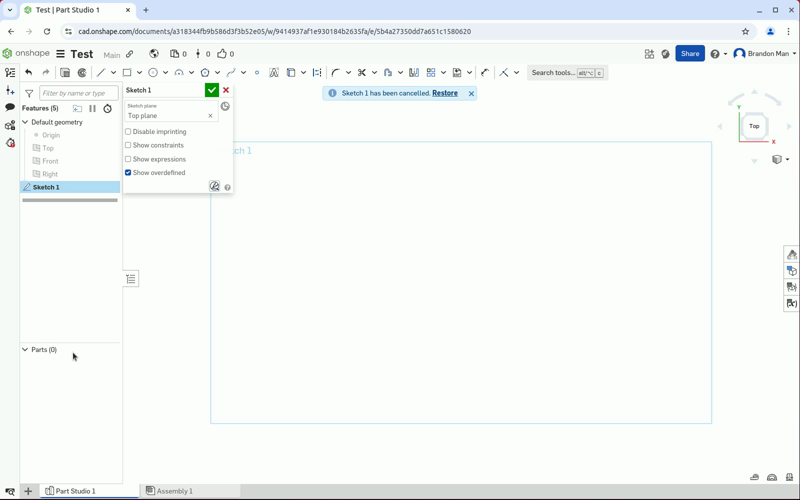
key(y)
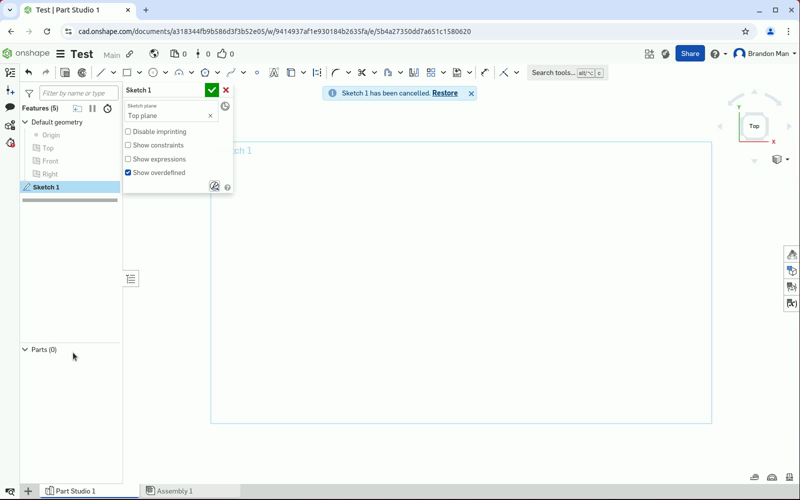
key(c)
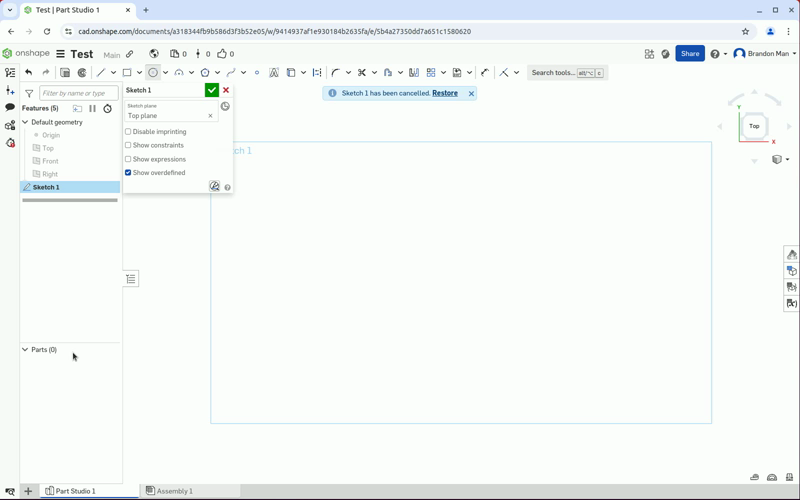
key_down(shift)
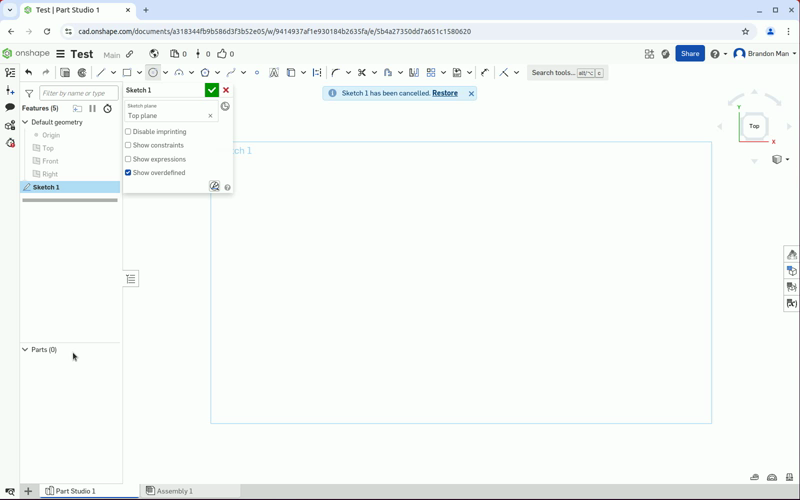
mouse_move(461, 282)
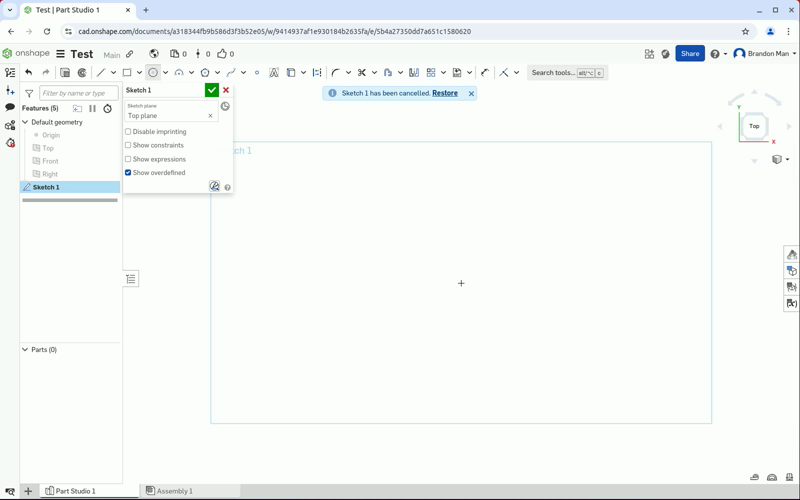
click(461, 282)
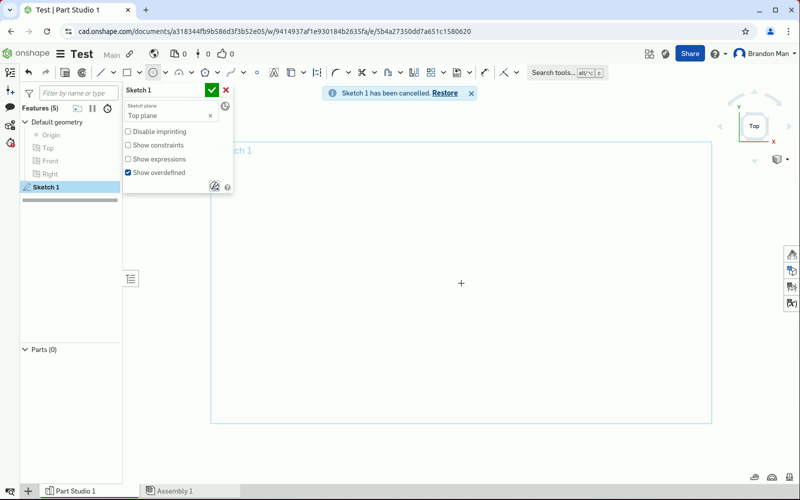
key_up(shift)
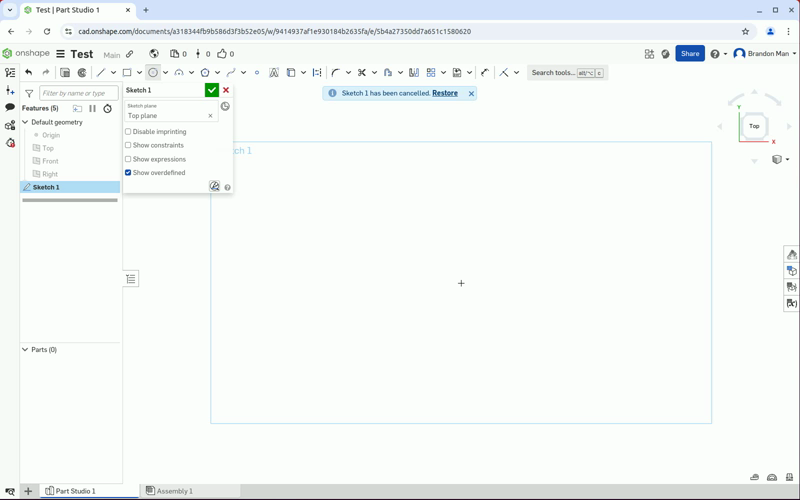
mouse_move(491, 282)
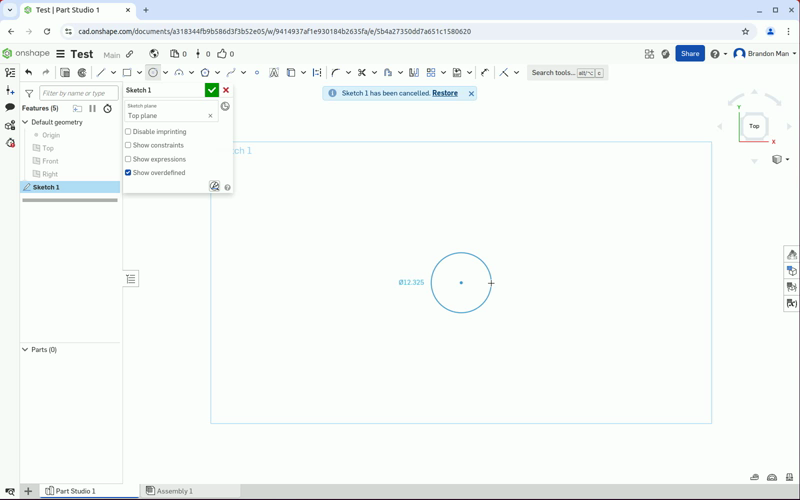
click(491, 282)
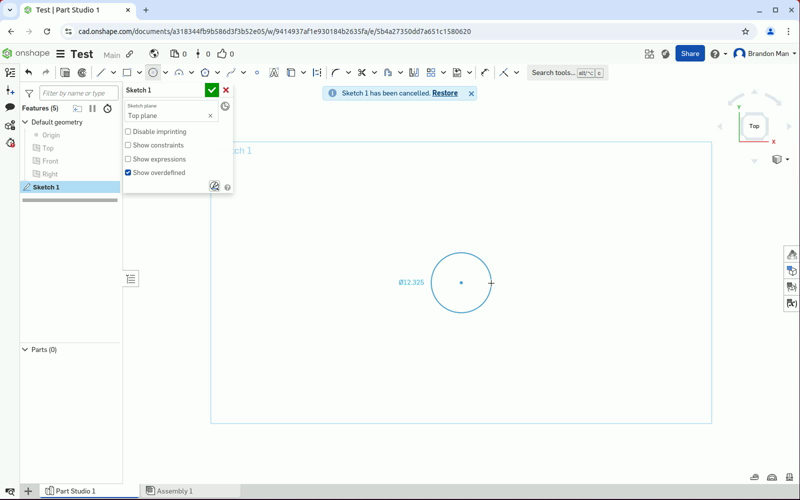
key(esc)
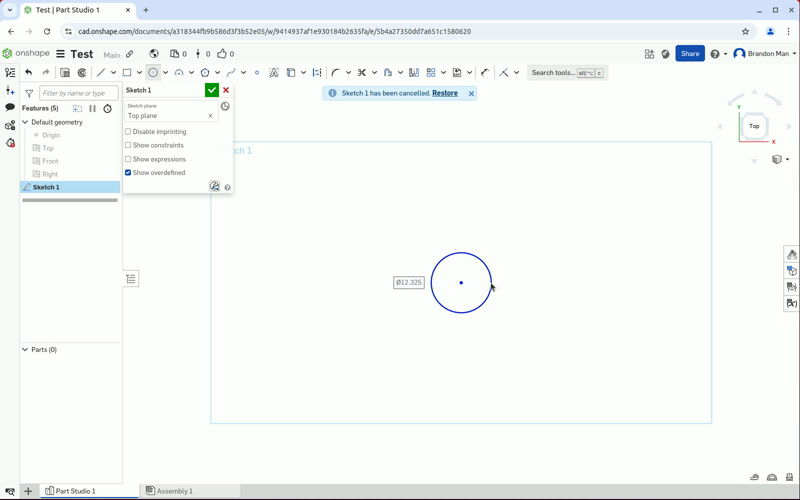
key(c)
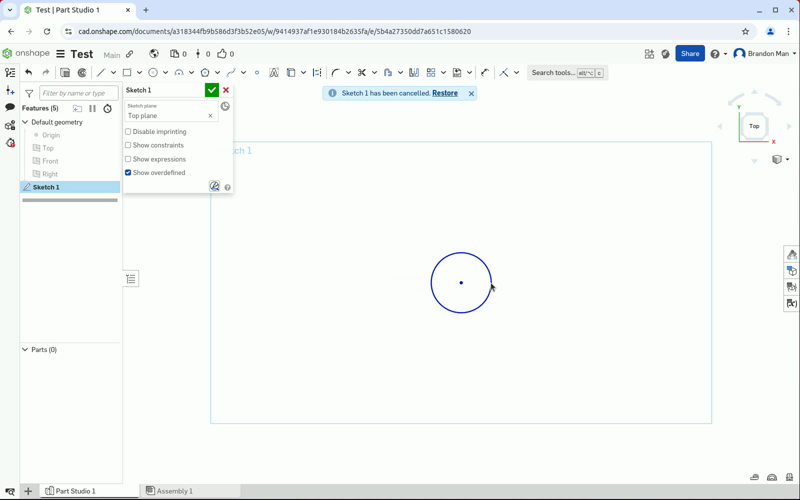
key_down(shift)
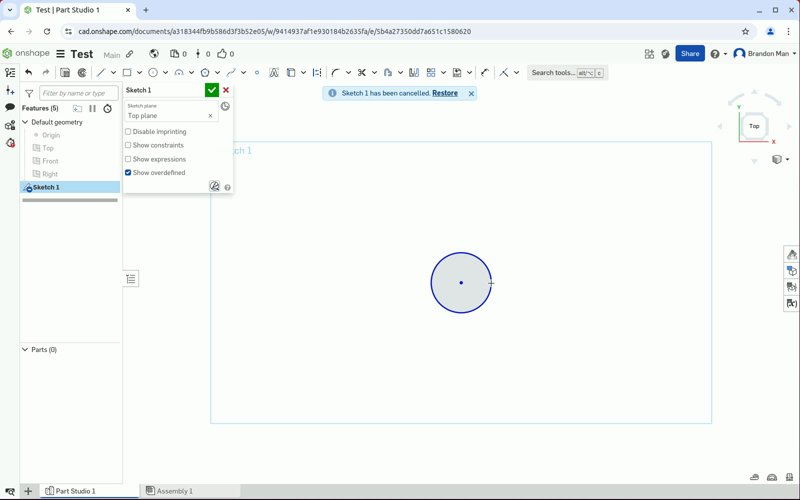
mouse_move(461, 282)
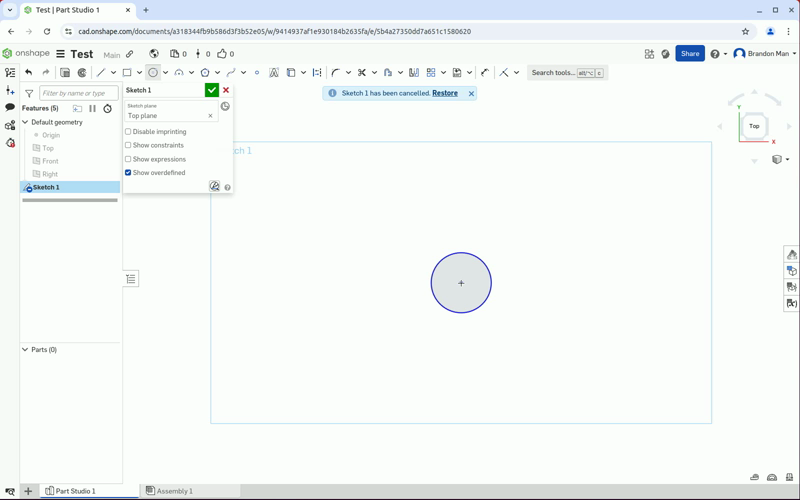
click(461, 282)
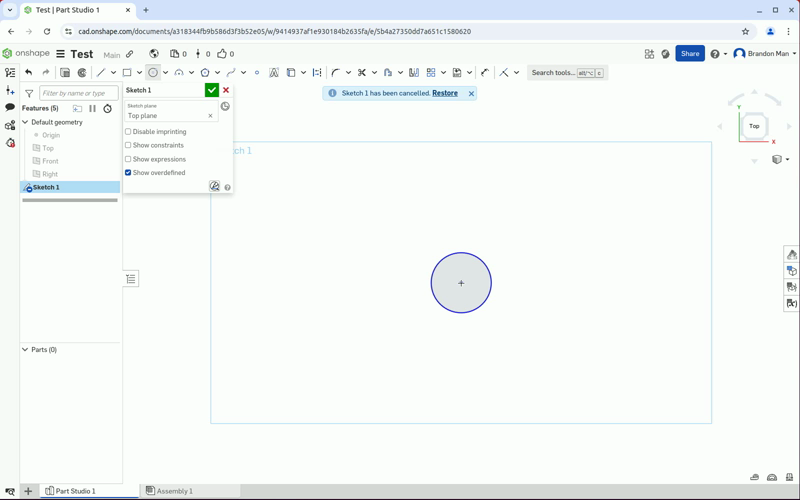
key_up(shift)
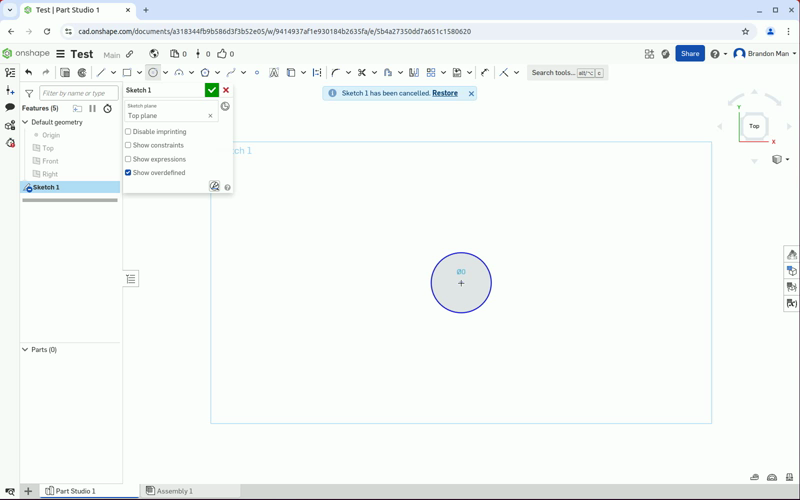
mouse_move(486, 282)
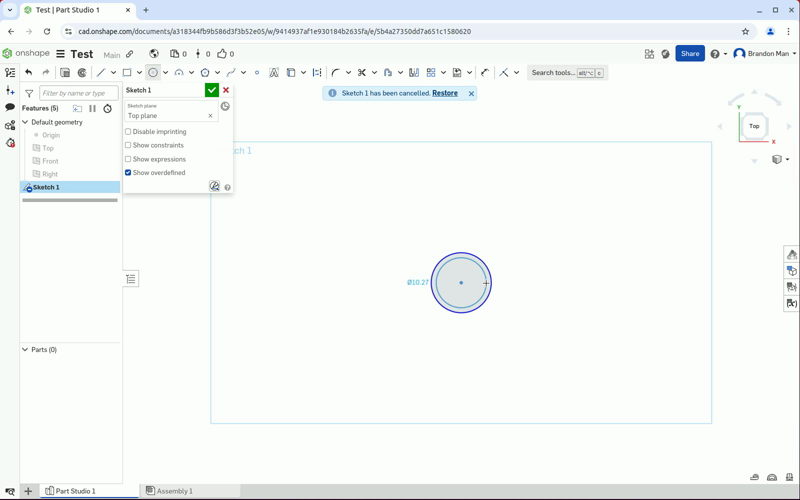
click(486, 282)
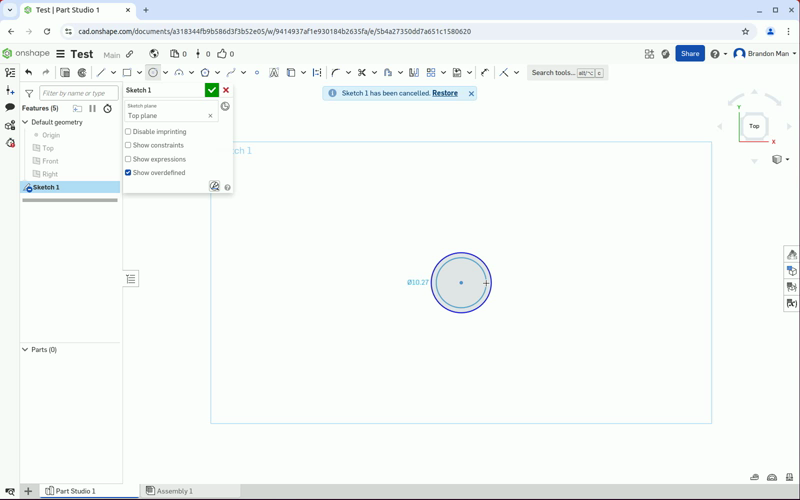
key(esc)
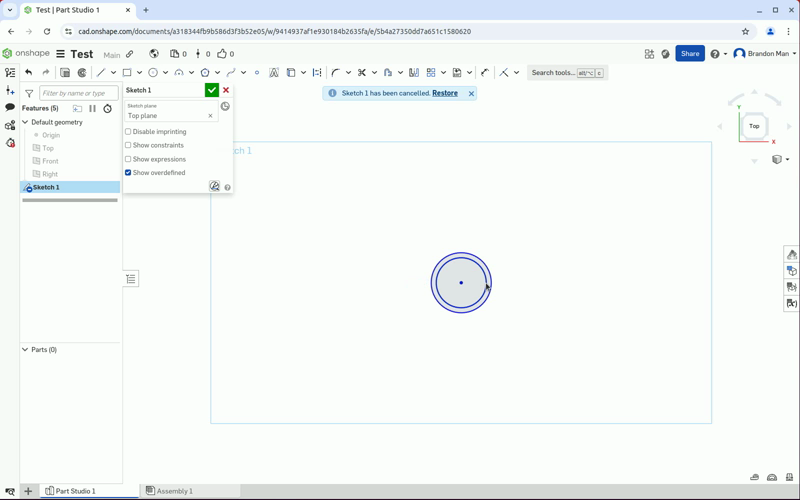
mouse_move(488, 285)
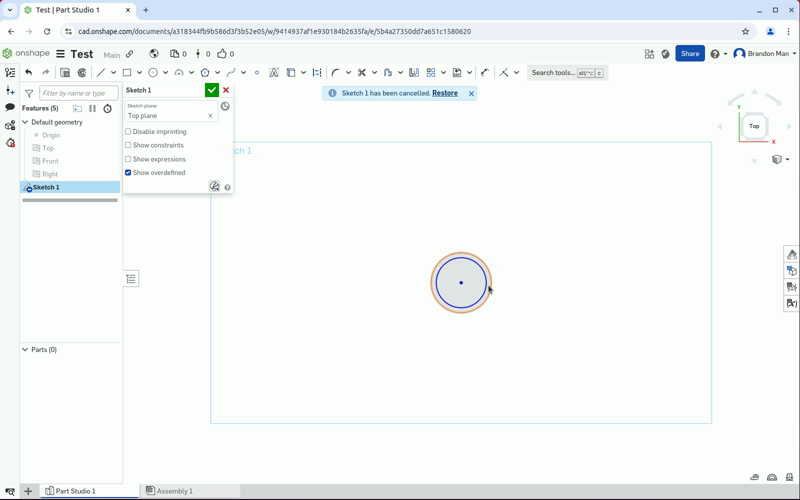
scroll(6)
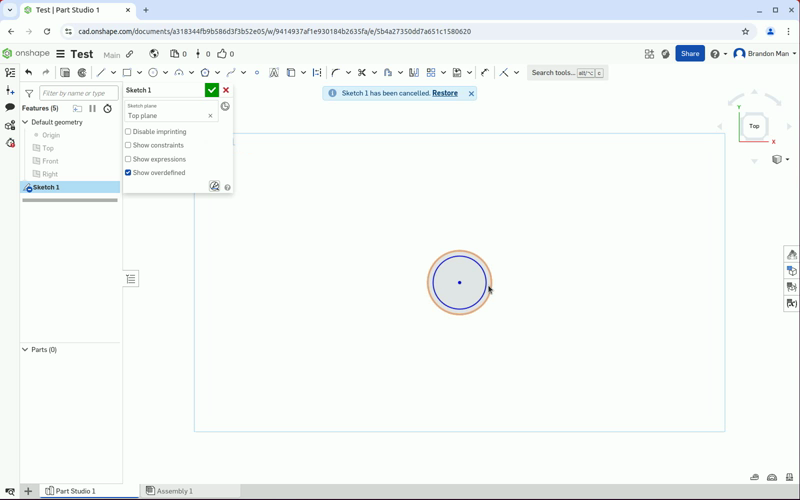
scroll(6)
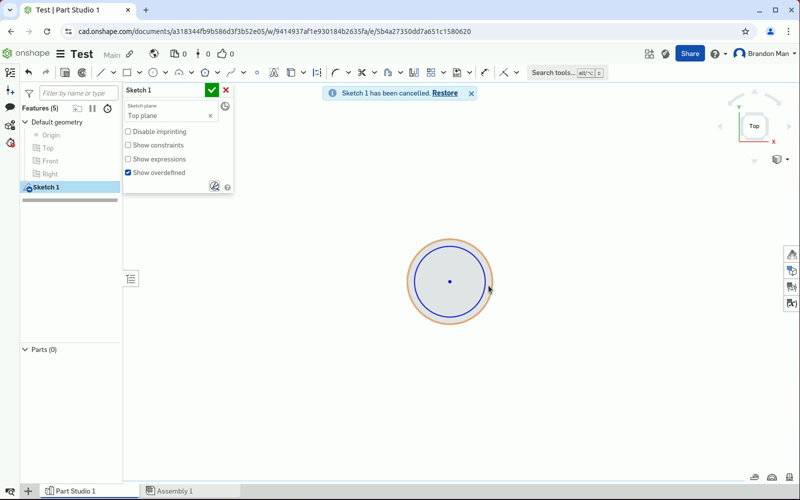
scroll(6)
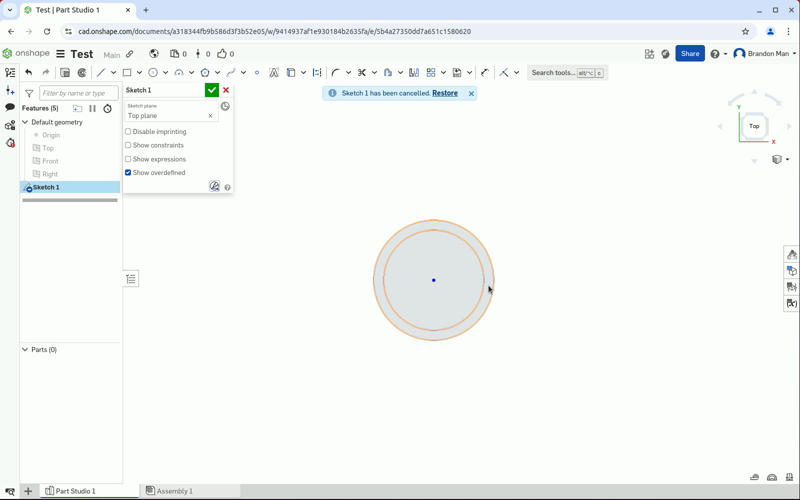
scroll(6)
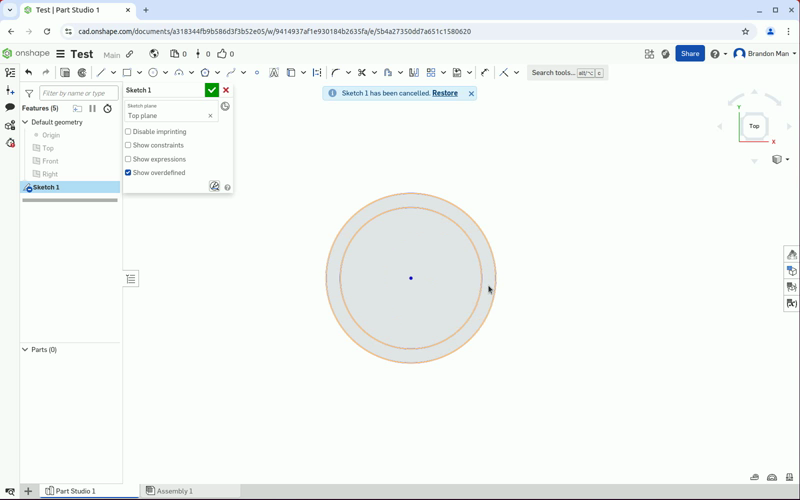
scroll(6)
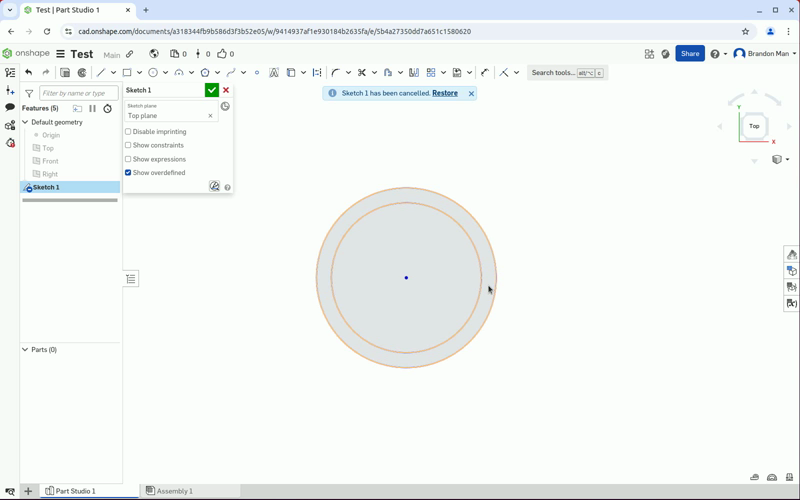
scroll(6)
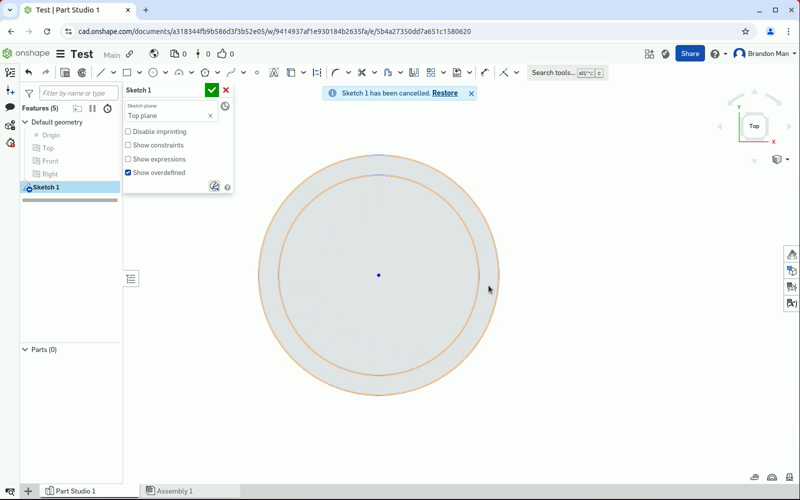
scroll(6)
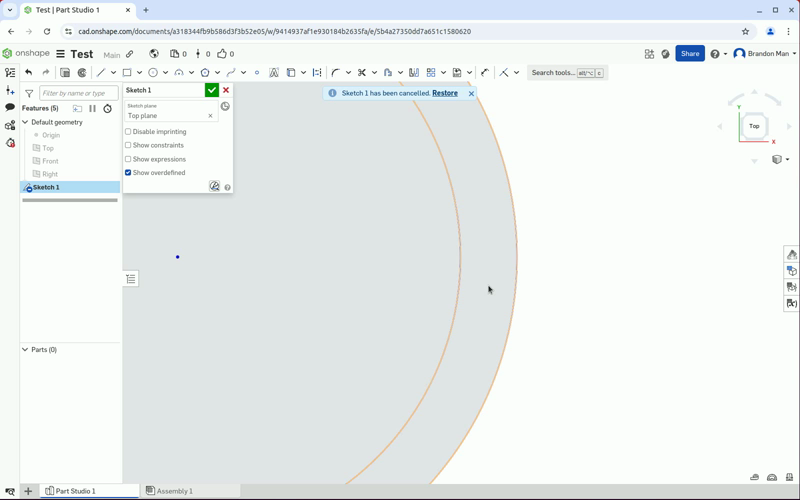
click(488, 285)
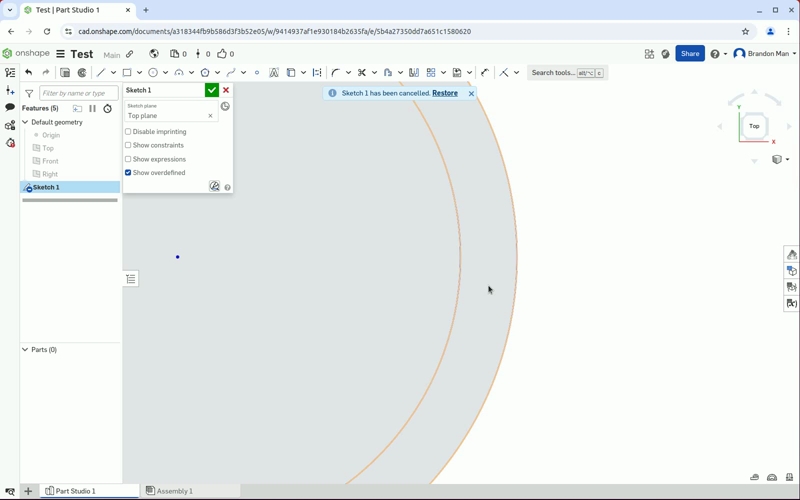
scroll(-6)
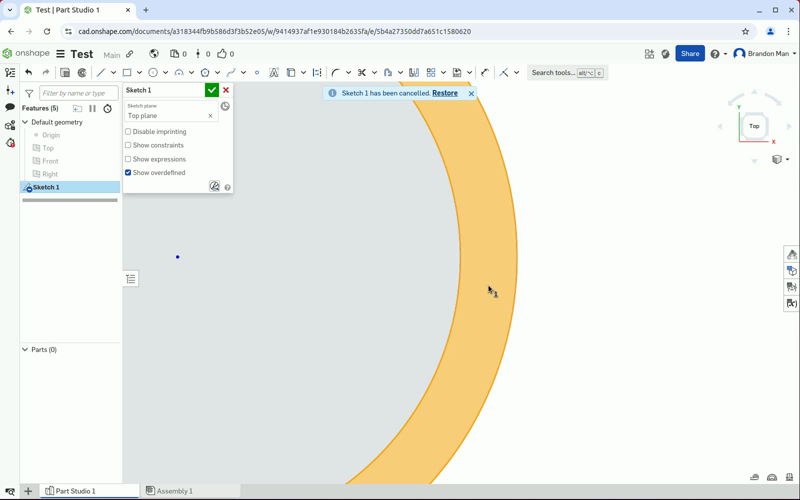
scroll(-6)
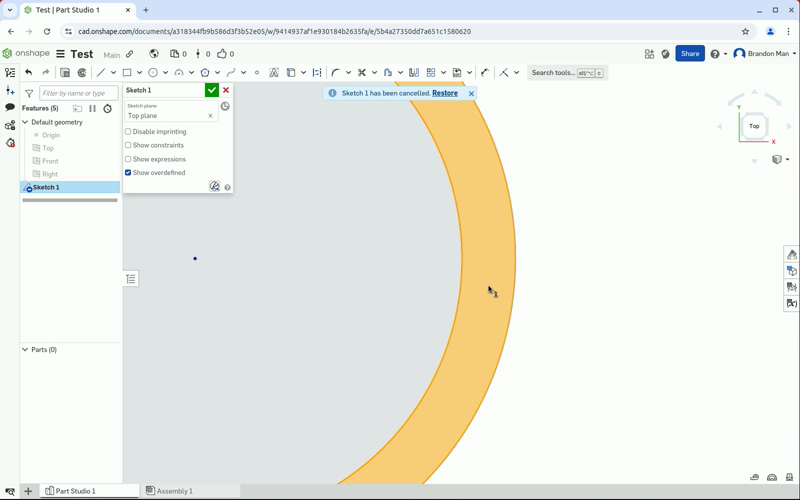
scroll(-6)
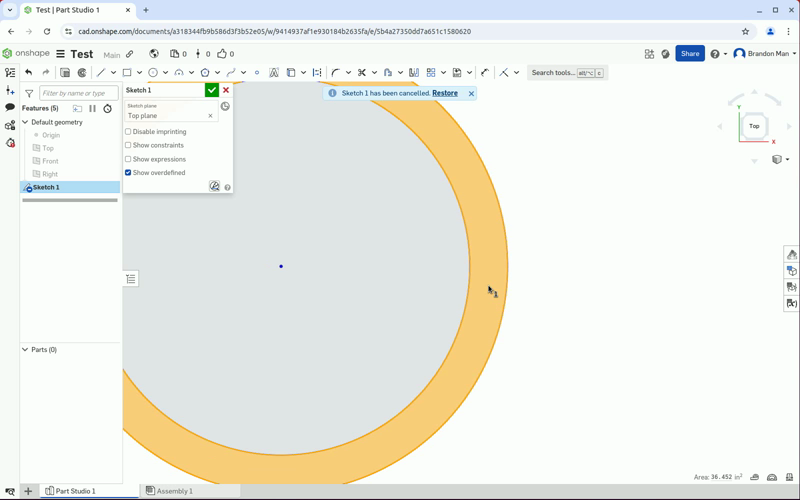
scroll(-6)
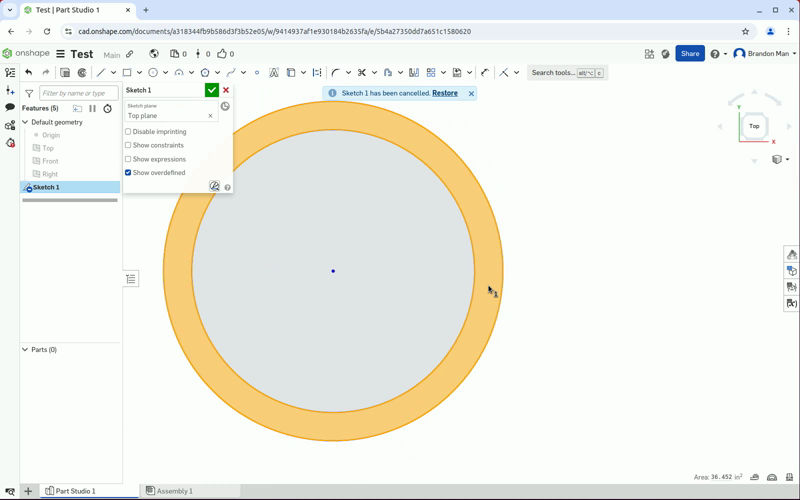
scroll(-6)
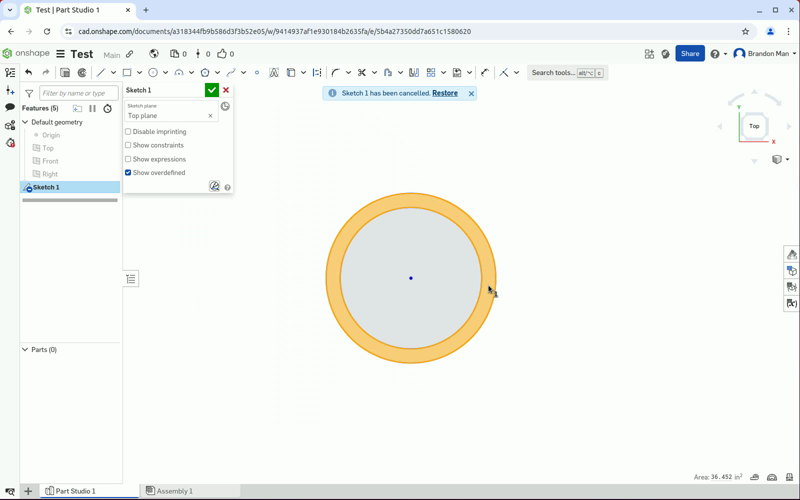
scroll(-6)
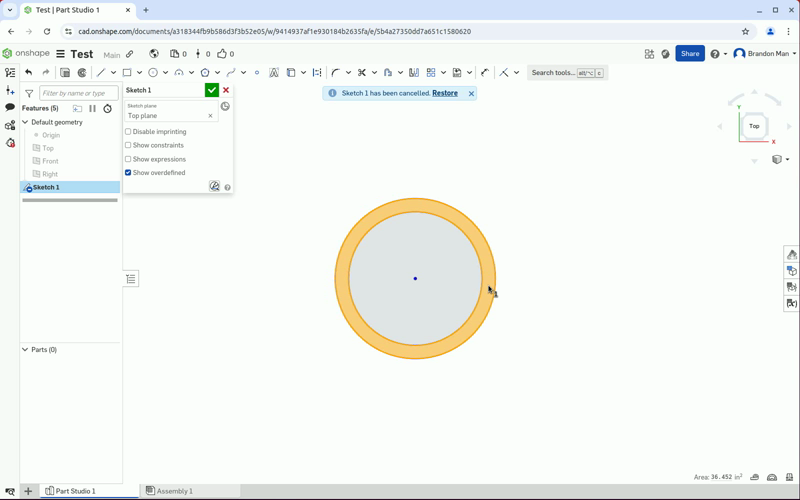
scroll(-6)
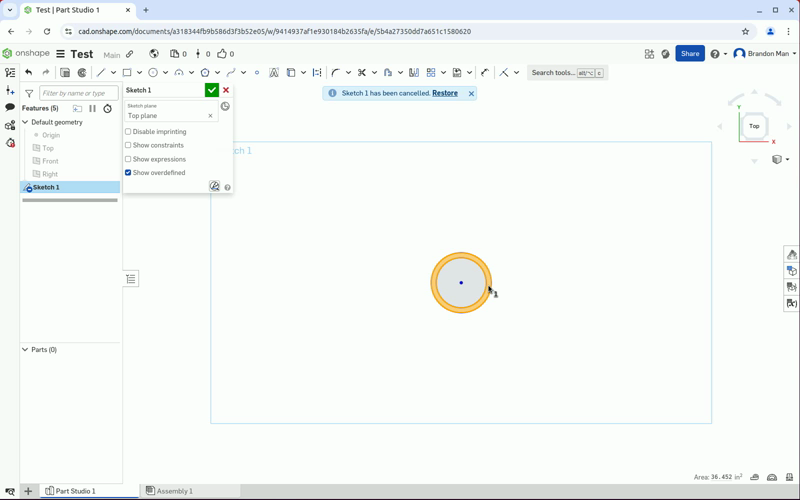
mouse_move(73, 352)
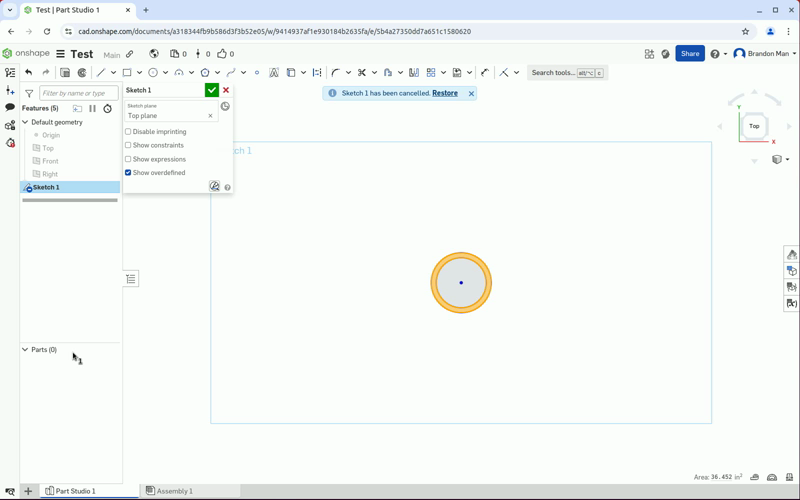
key(shift+y)
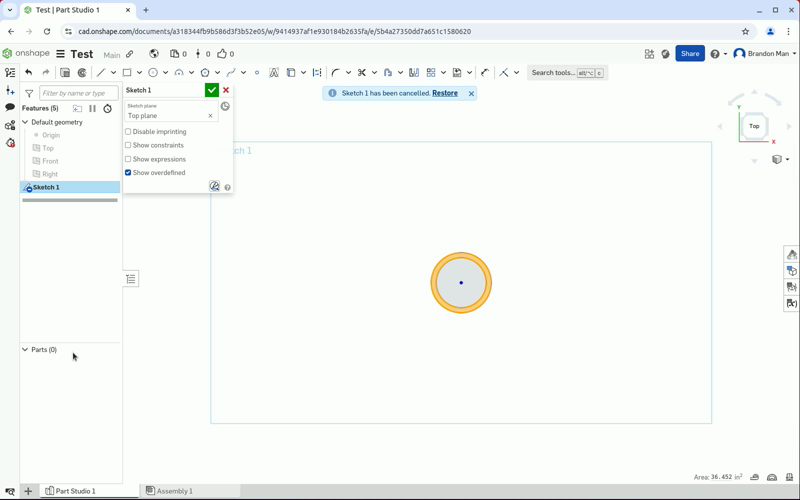
key(shift+e)
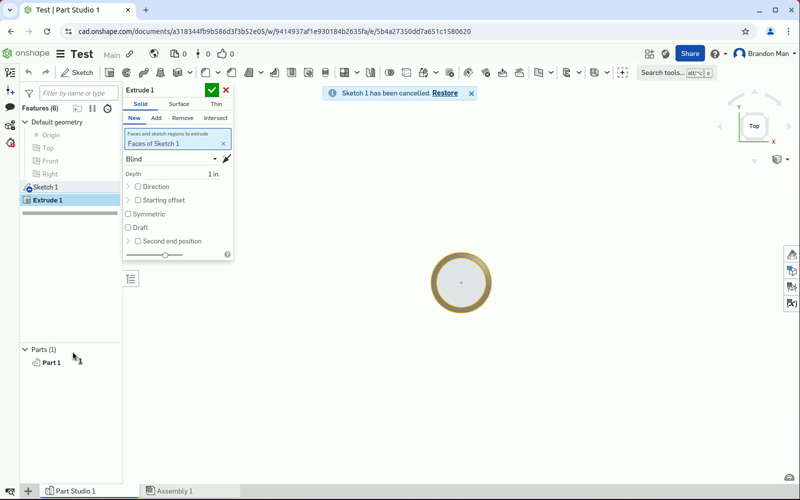
mouse_move(143, 106)
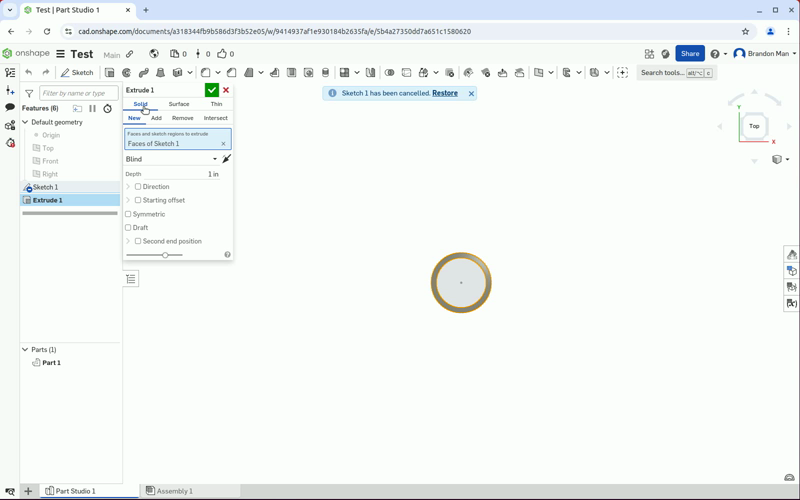
click(143, 106)
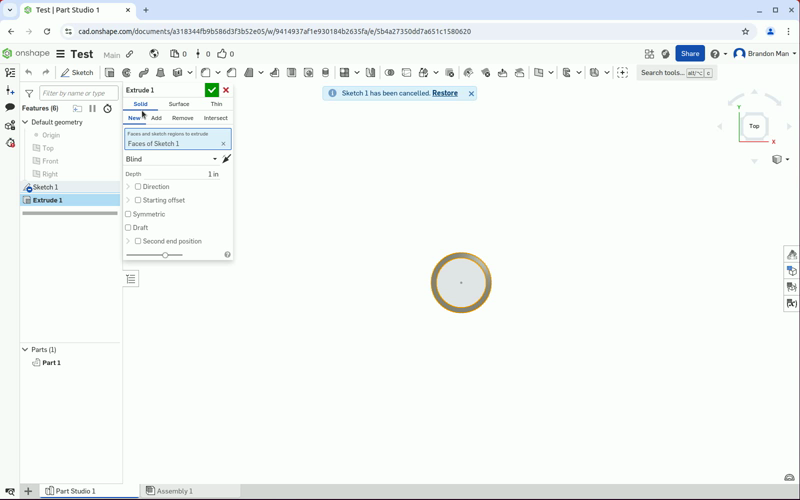
mouse_move(137, 120)
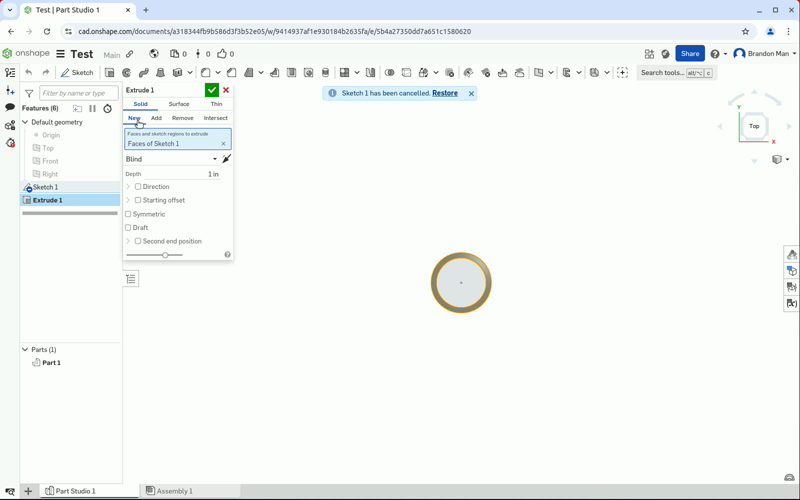
click(137, 120)
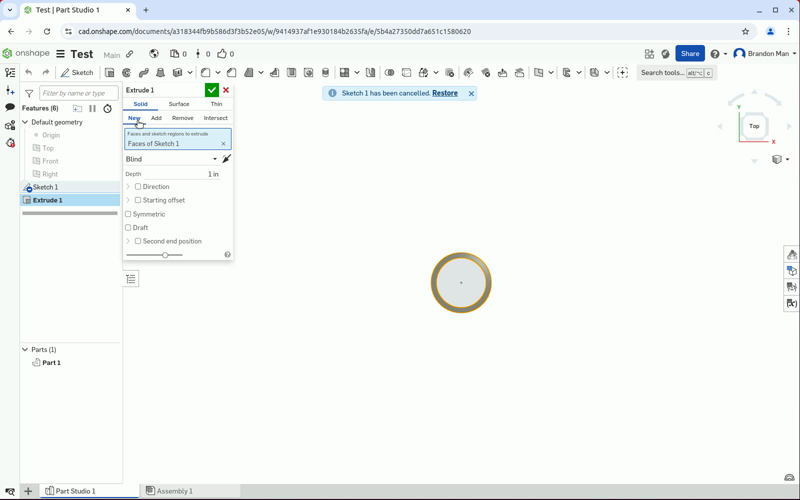
key(tab, 4)
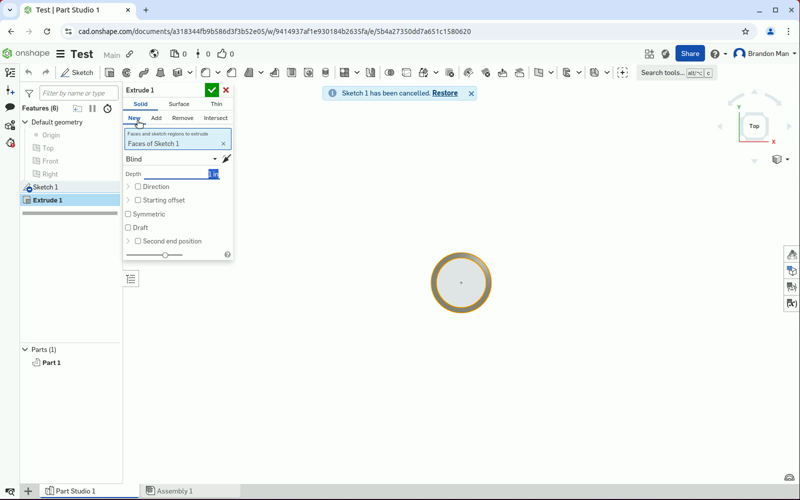
text(3.129)
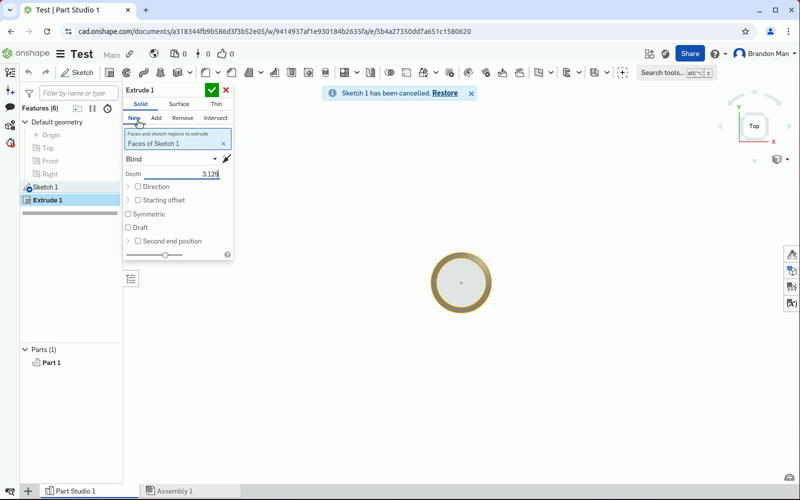
key(enter)
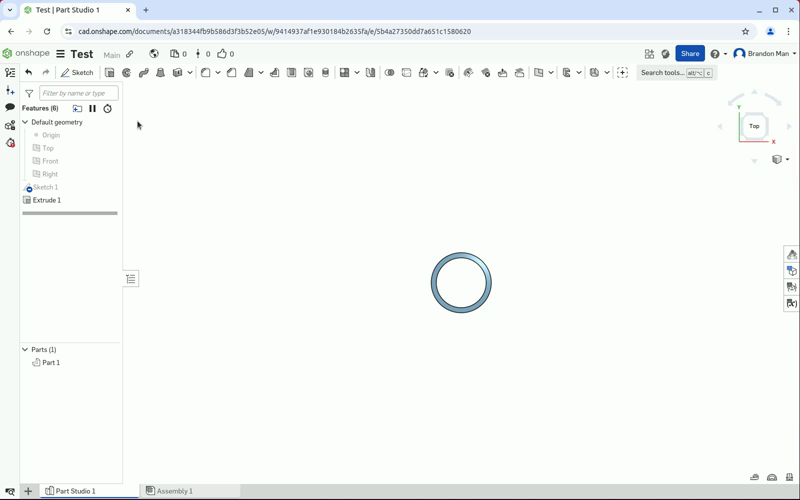
key(shift+h)
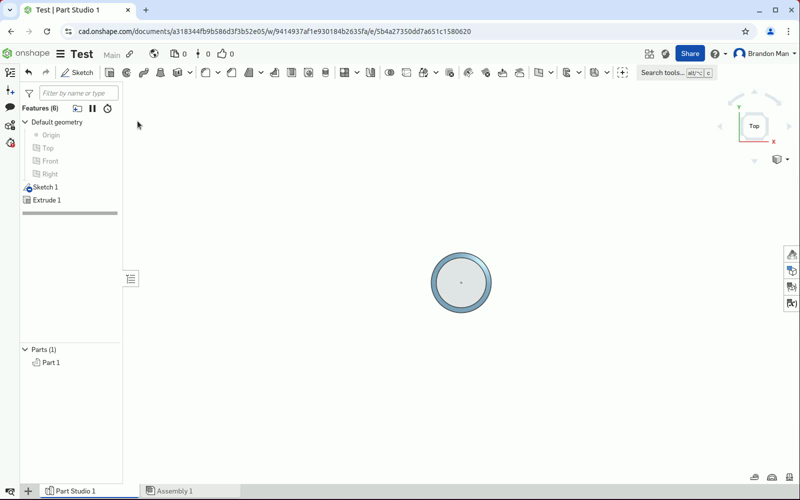
key(shift+h)
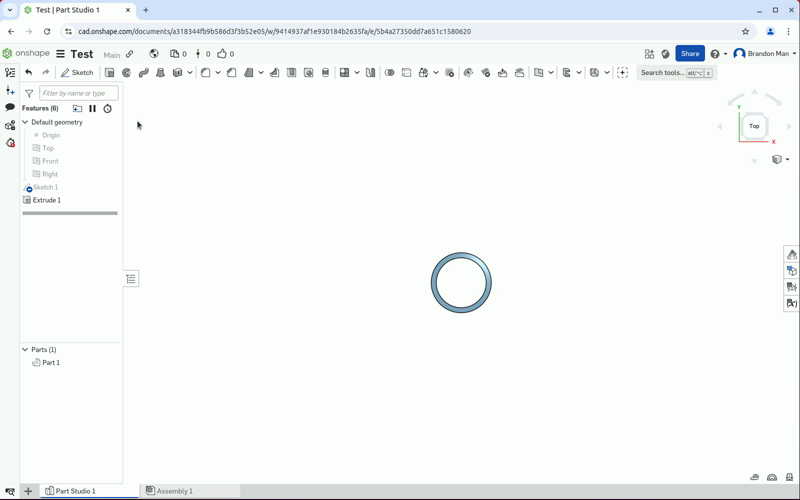
mouse_move(73, 189)
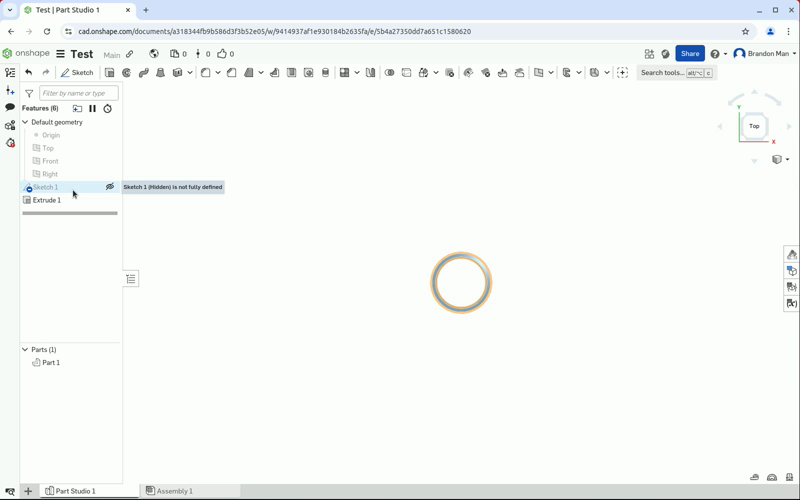
click(73, 189)
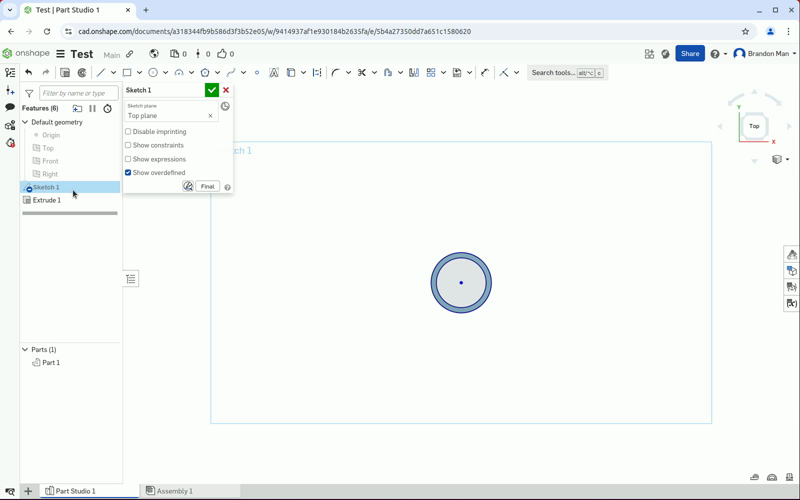
mouse_move(229, 92)
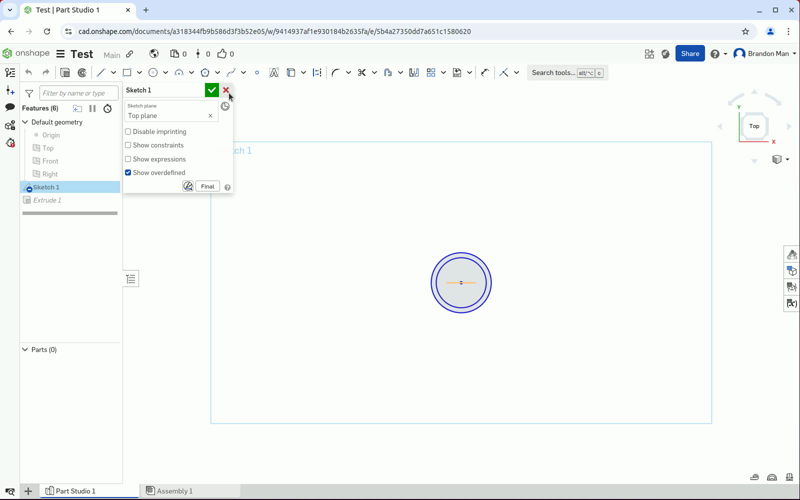
click(229, 92)
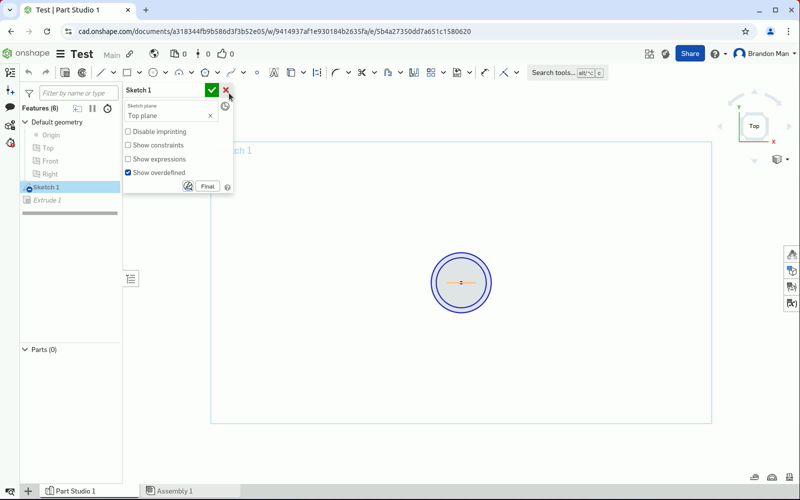
key(shift+s)
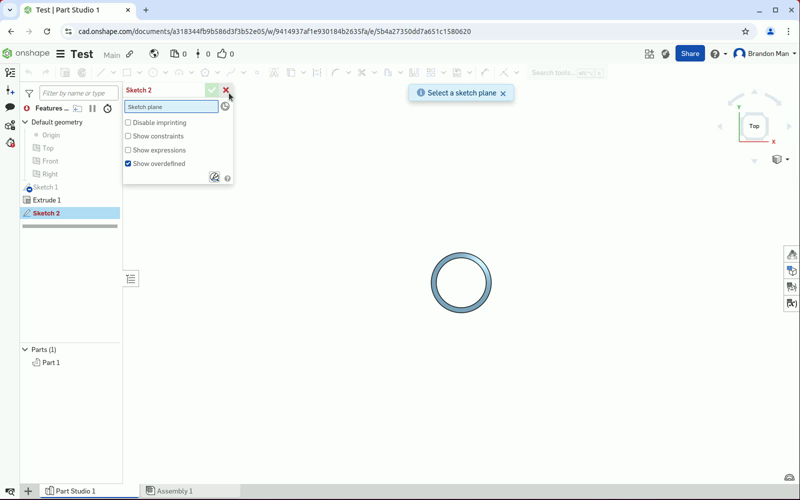
mouse_move(73, 150)
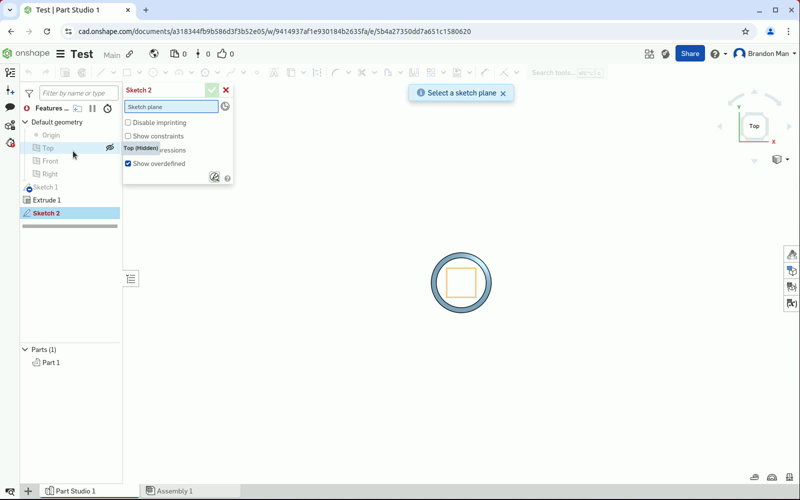
click(73, 150)
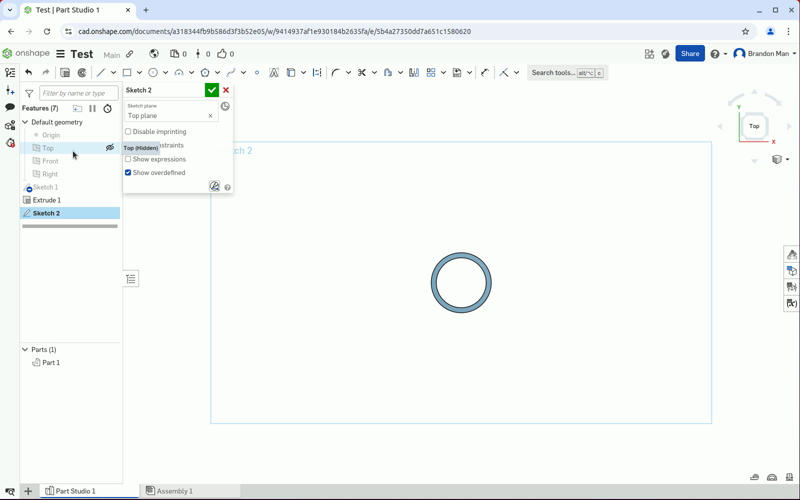
mouse_move(73, 352)
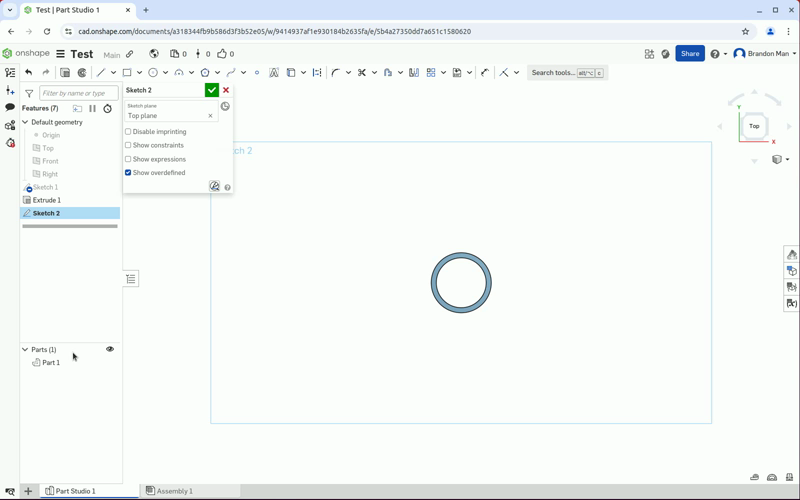
key(y)
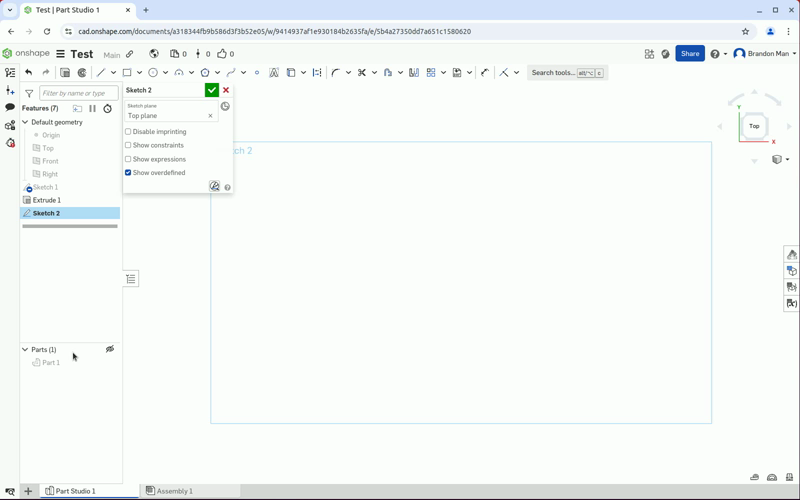
key(c)
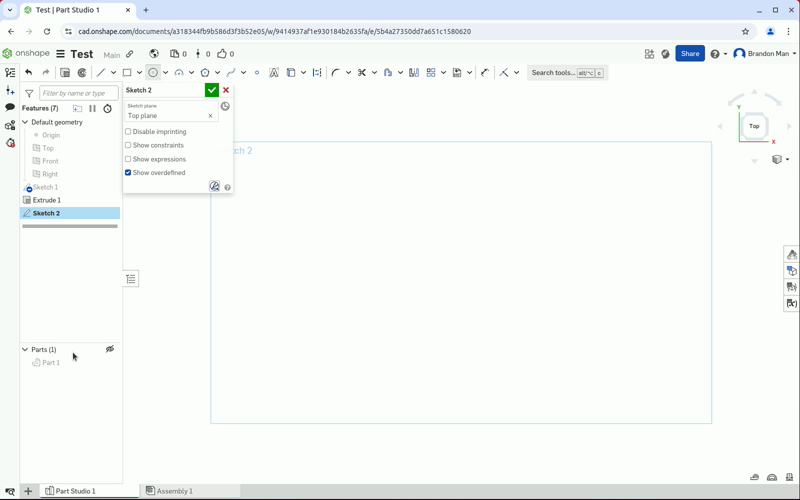
key_down(shift)
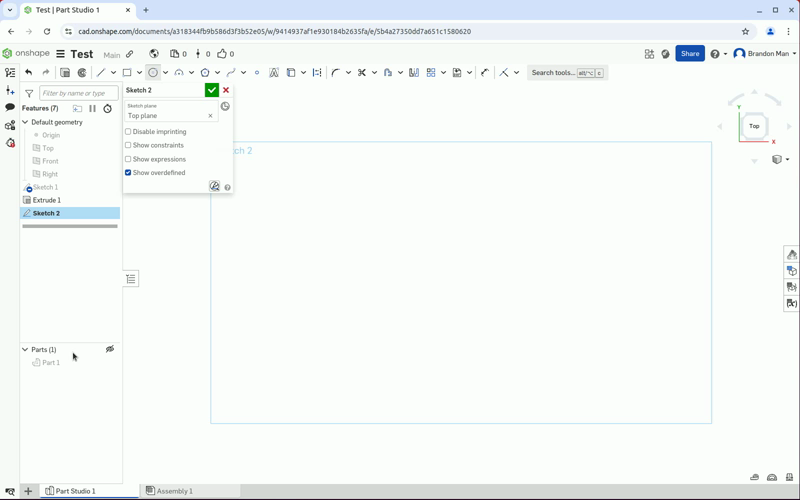
mouse_move(542, 282)
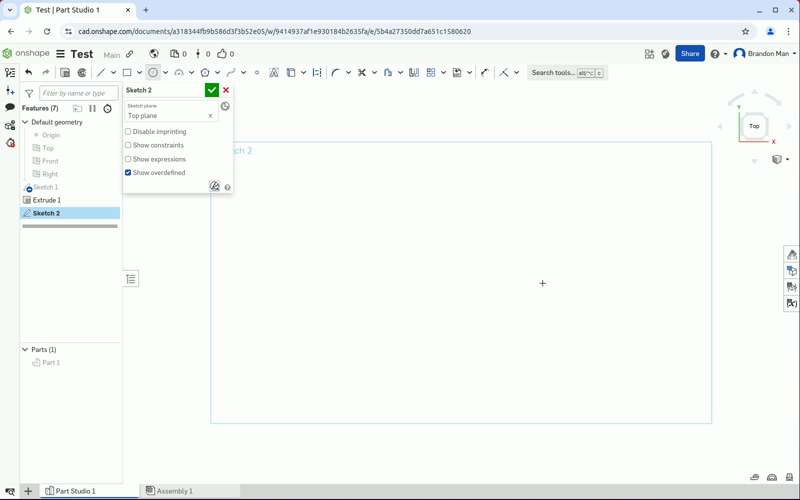
click(542, 282)
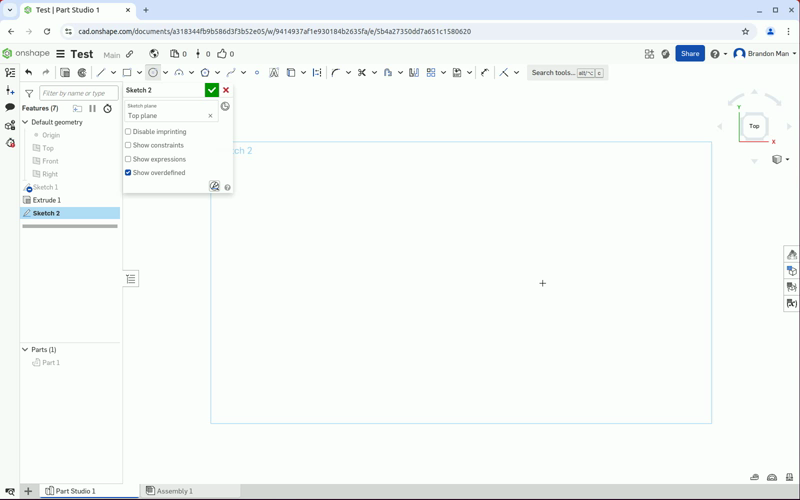
key_up(shift)
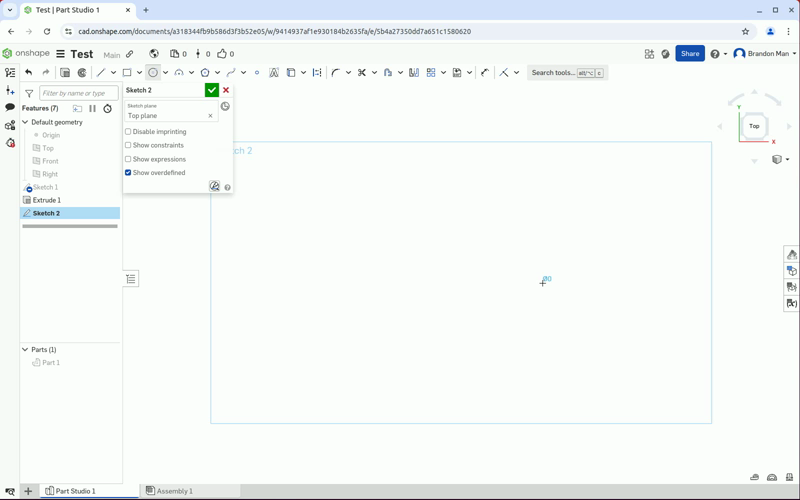
mouse_move(574, 282)
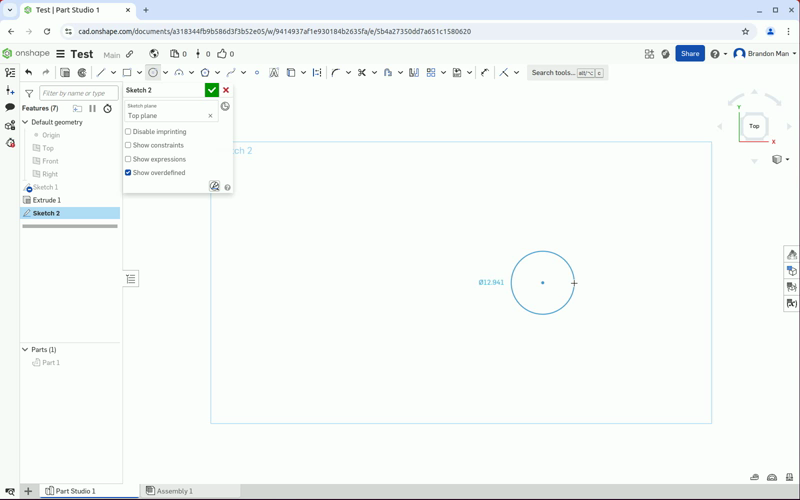
click(574, 282)
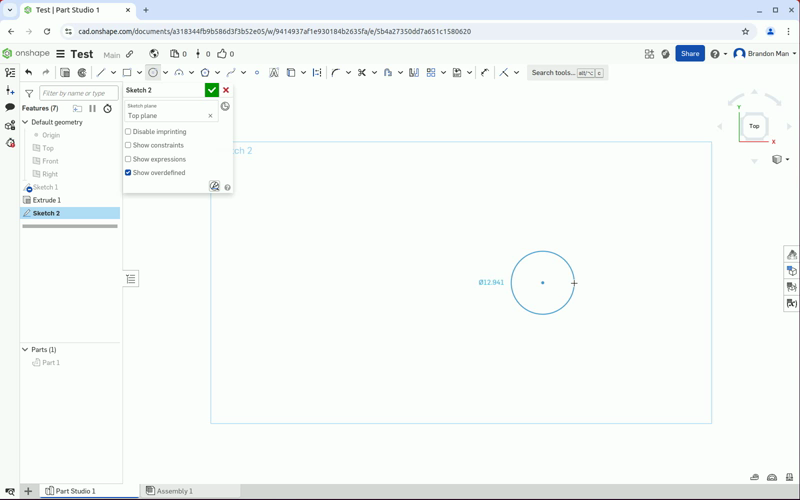
key(esc)
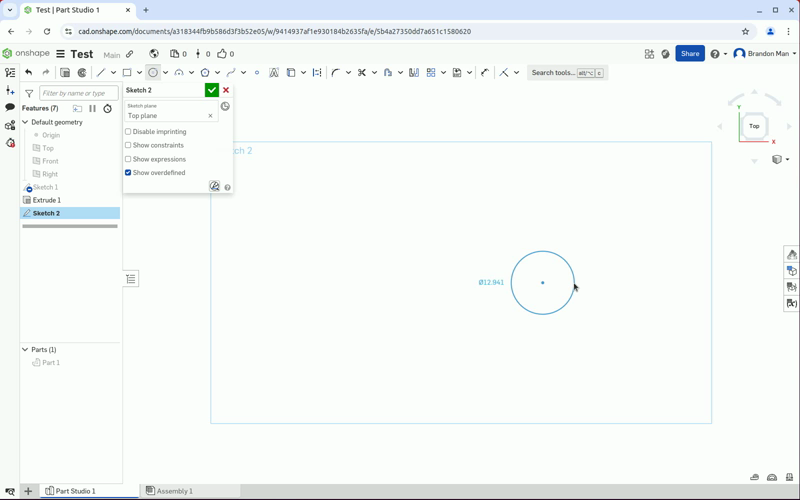
key(c)
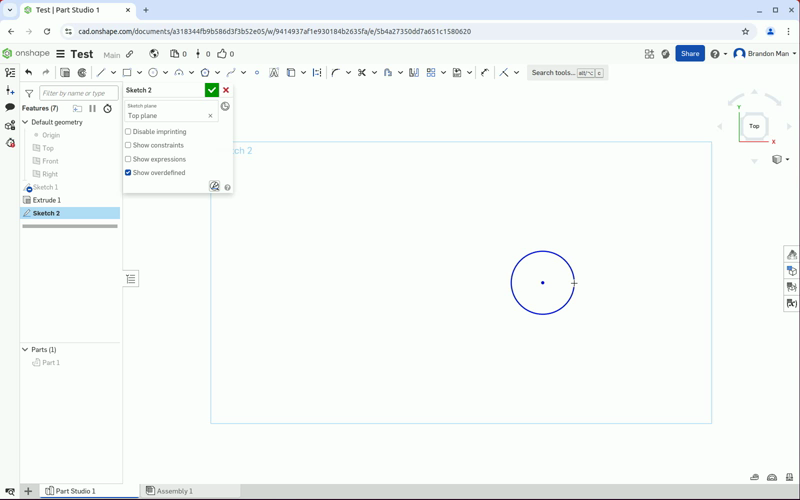
key_down(shift)
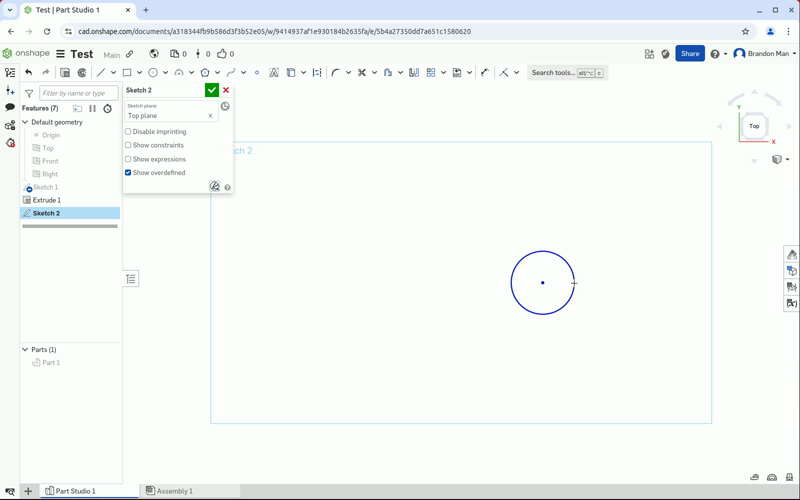
mouse_move(542, 282)
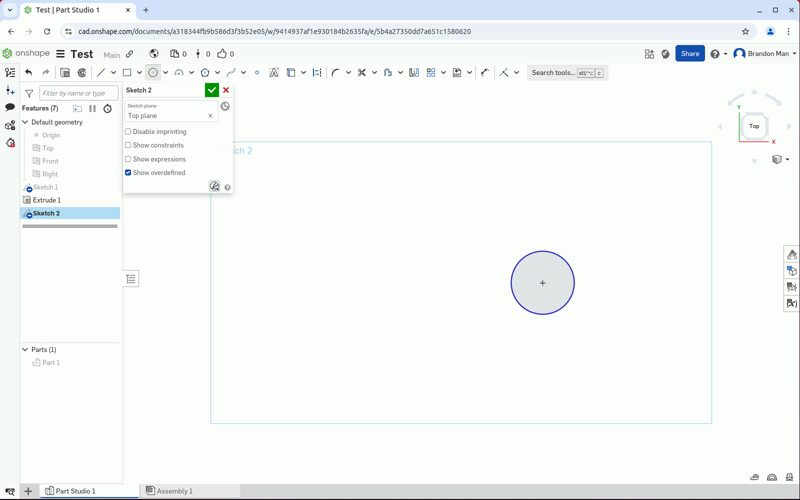
click(542, 282)
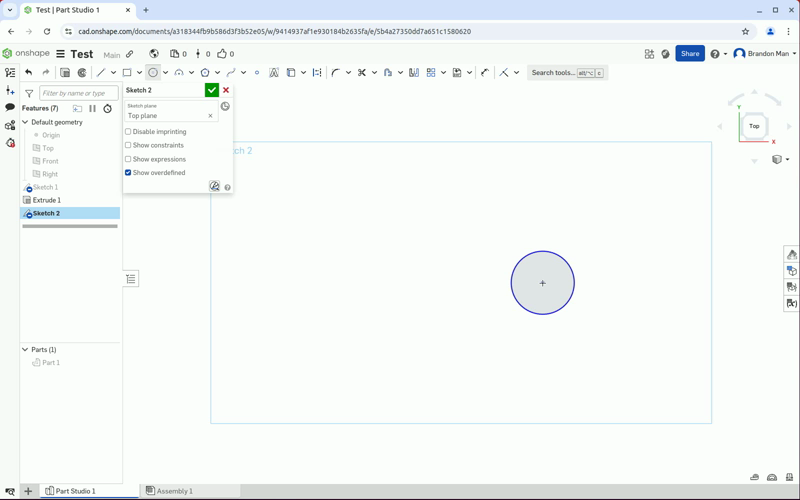
key_up(shift)
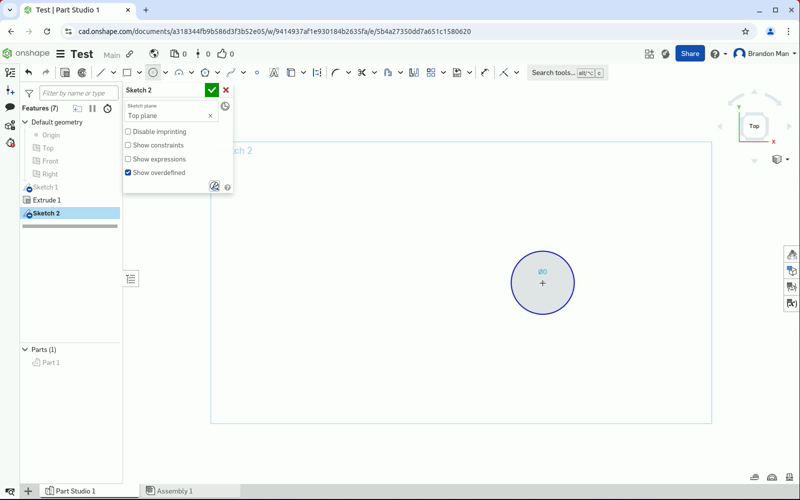
mouse_move(567, 282)
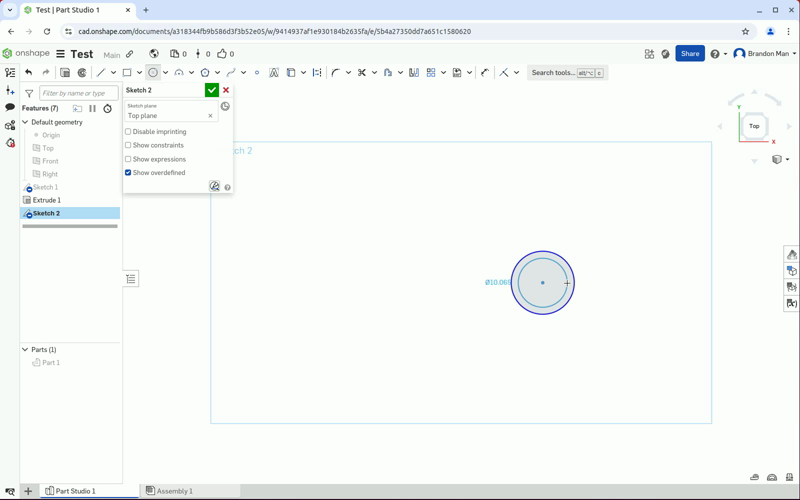
click(567, 282)
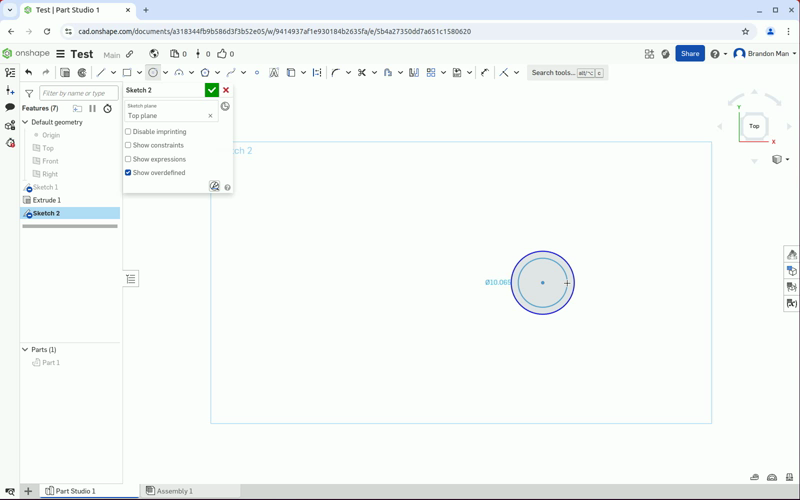
key(esc)
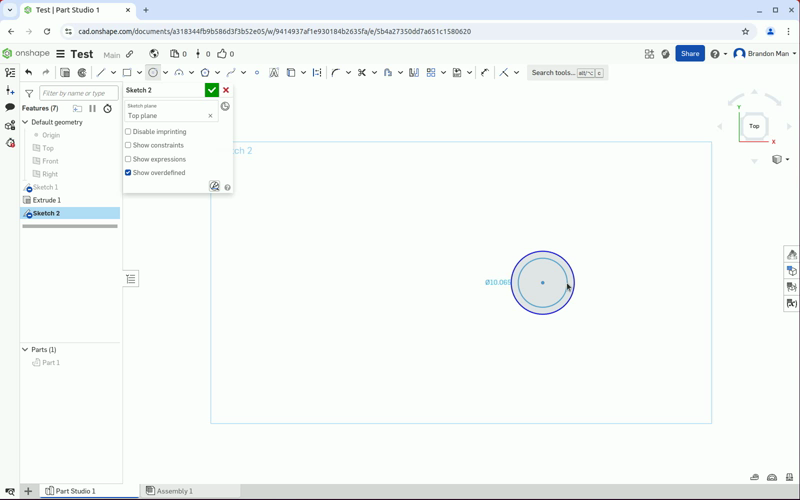
mouse_move(545, 310)
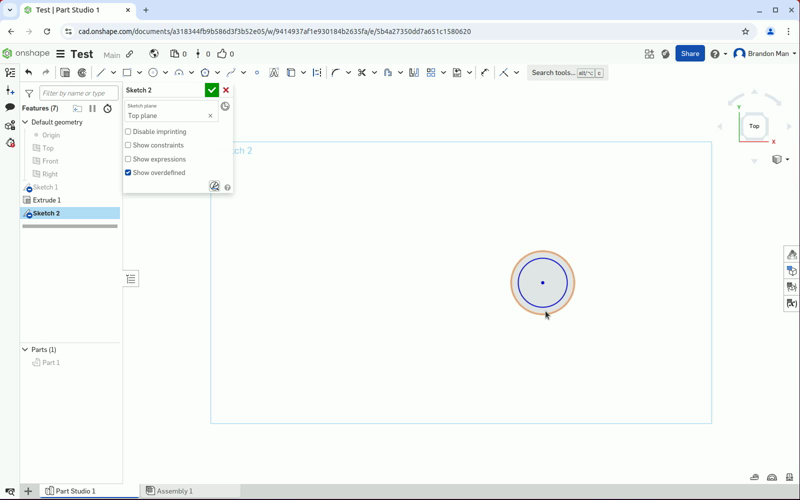
scroll(6)
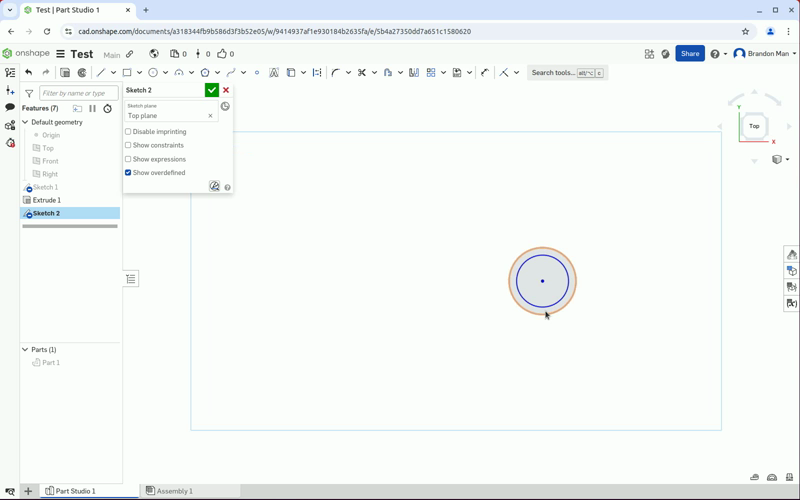
scroll(6)
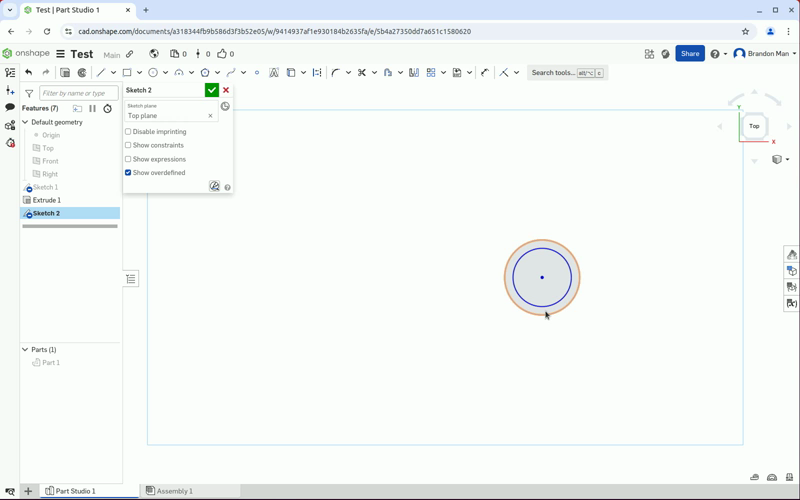
scroll(6)
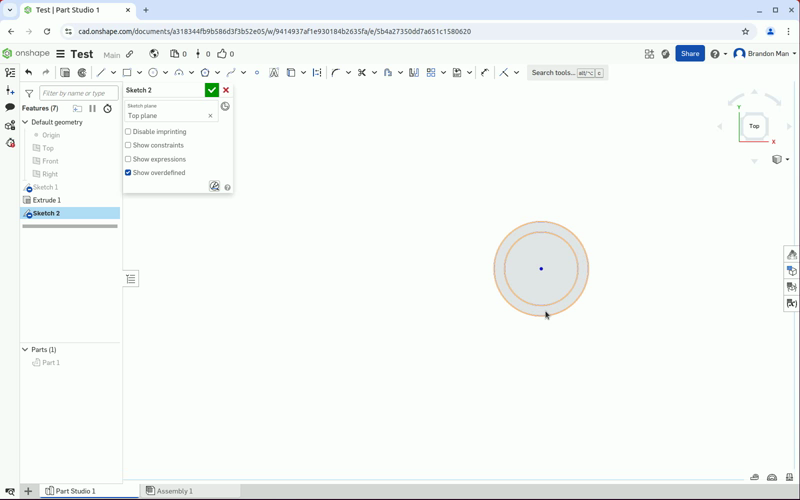
scroll(6)
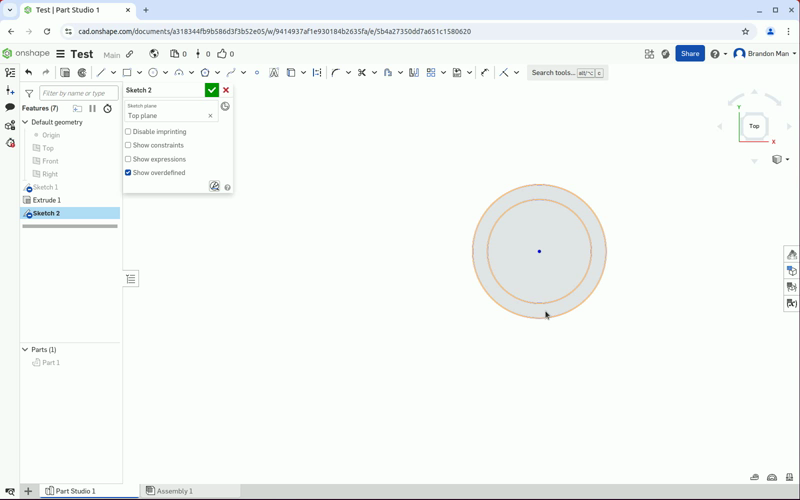
scroll(6)
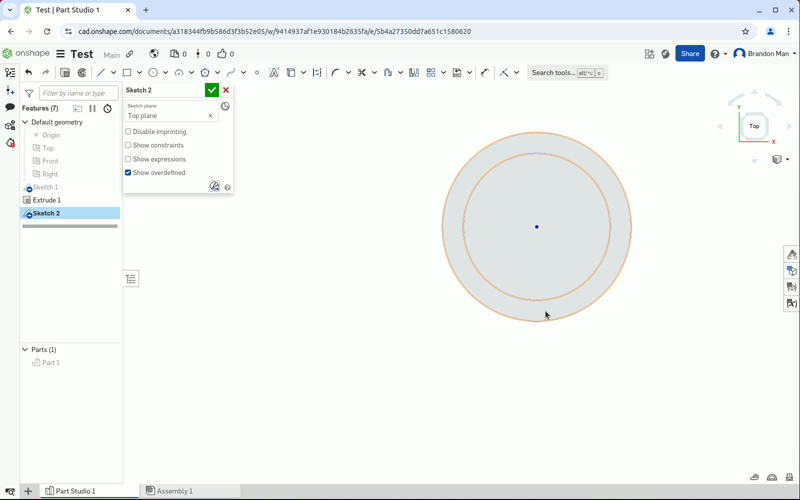
scroll(6)
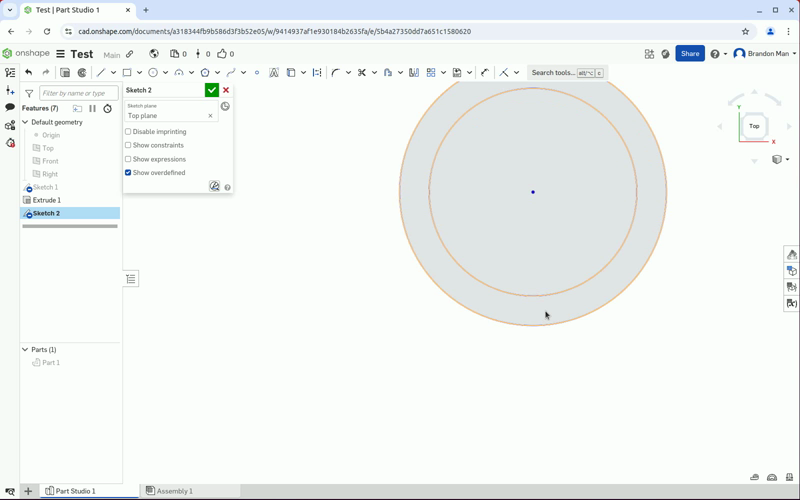
scroll(6)
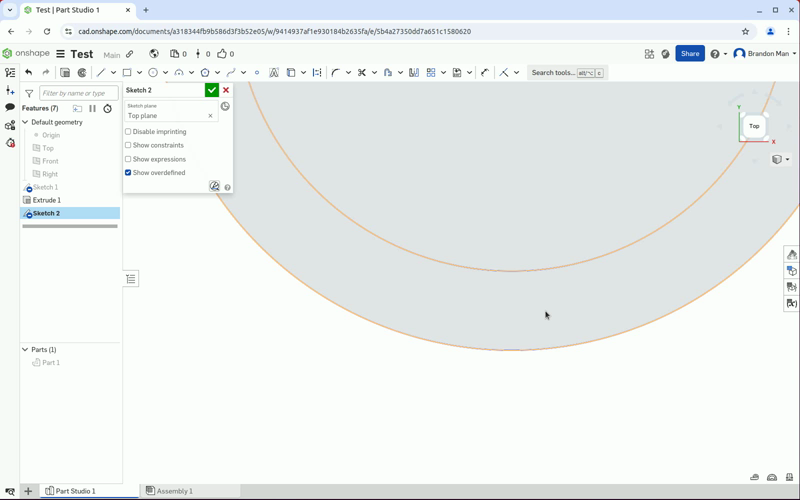
click(545, 310)
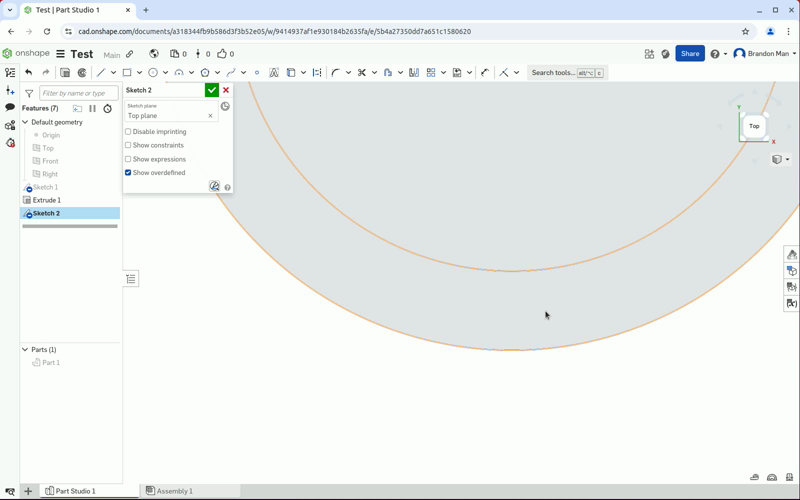
scroll(-6)
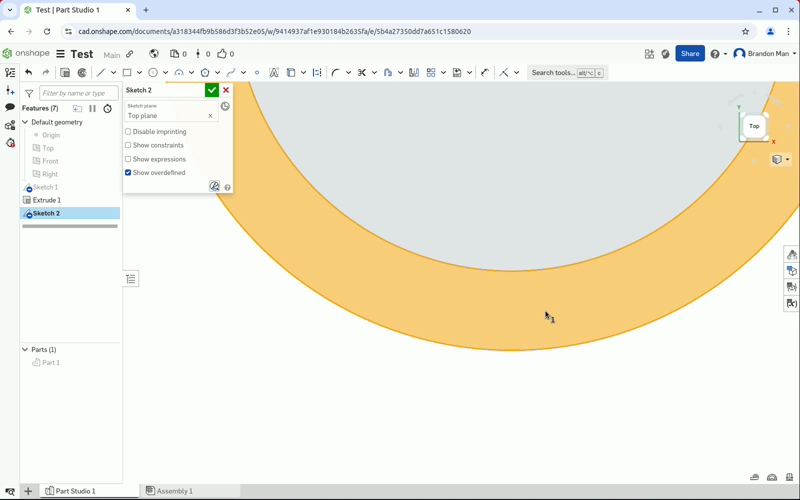
scroll(-6)
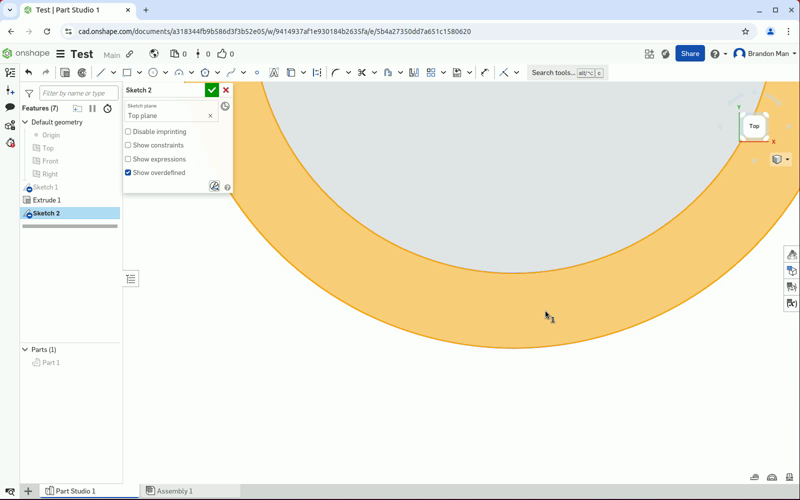
scroll(-6)
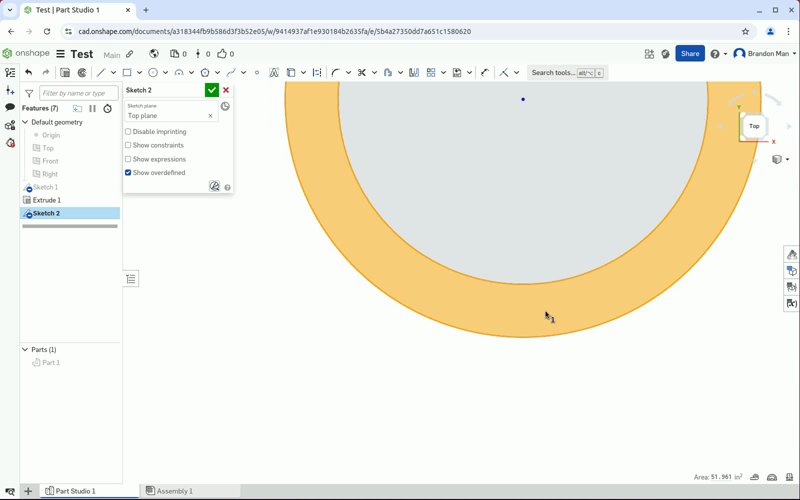
scroll(-6)
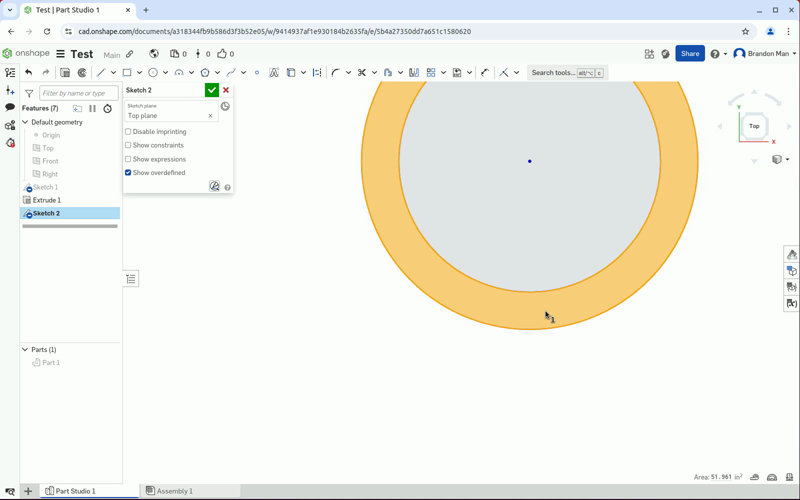
scroll(-6)
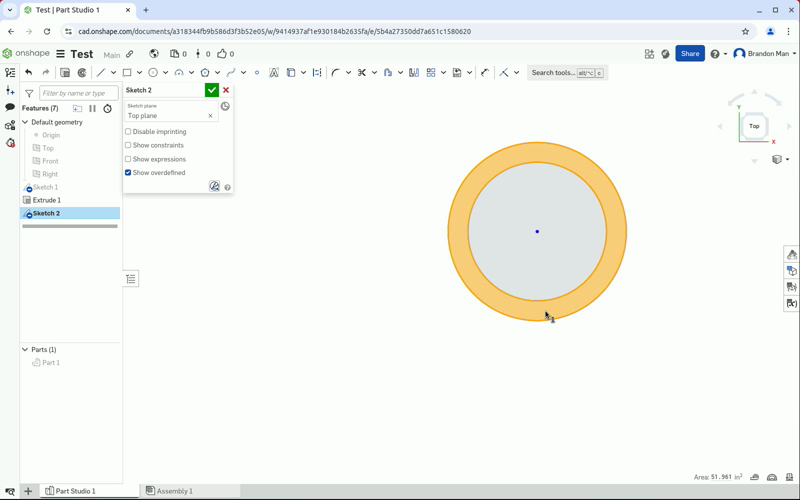
scroll(-6)
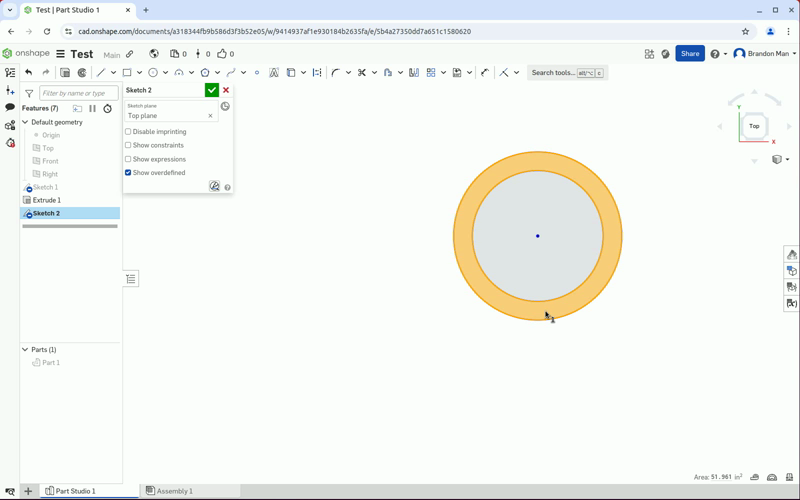
scroll(-6)
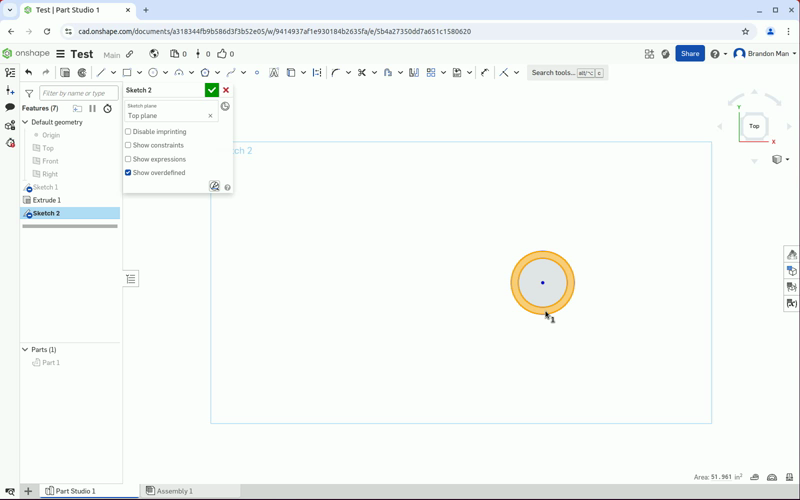
mouse_move(73, 352)
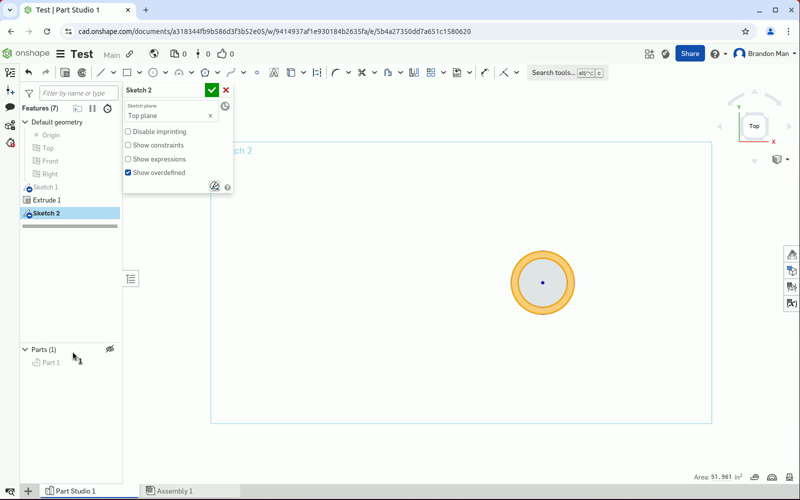
key(shift+y)
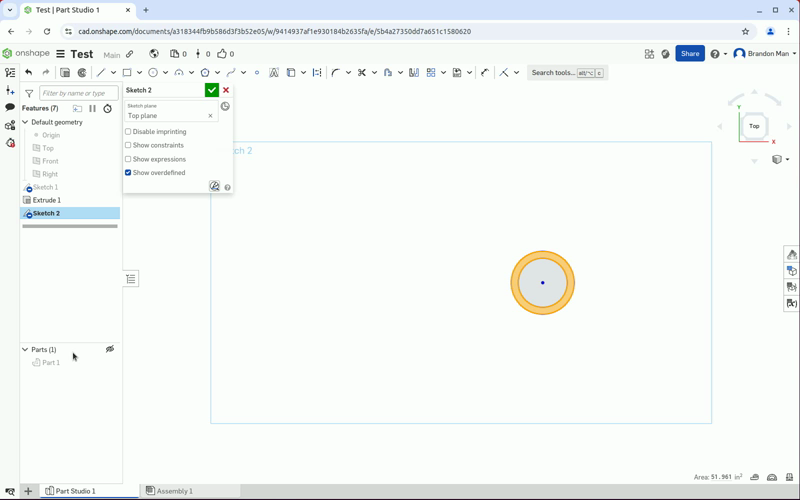
key(shift+e)
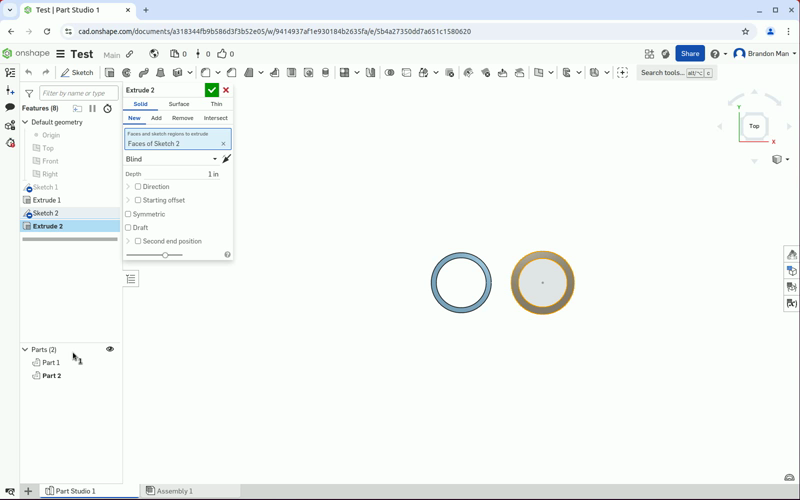
mouse_move(143, 106)
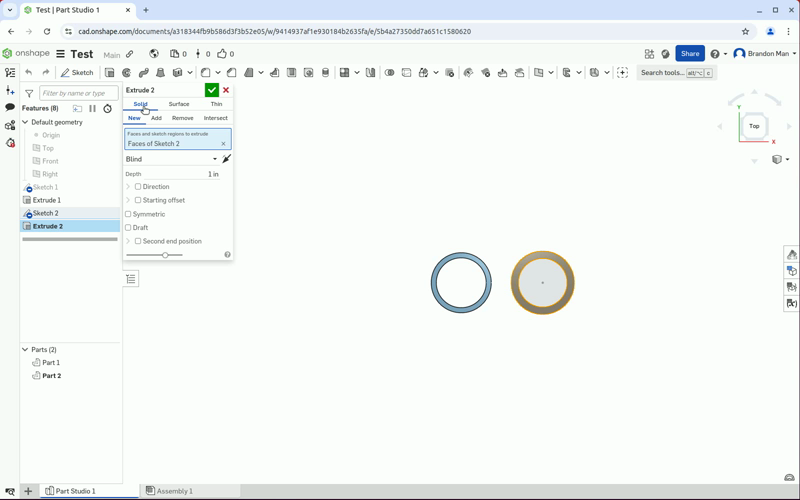
click(143, 106)
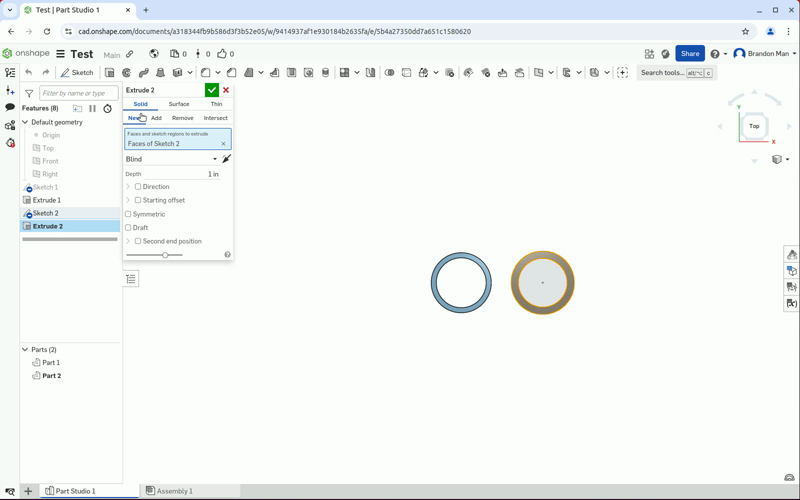
mouse_move(137, 120)
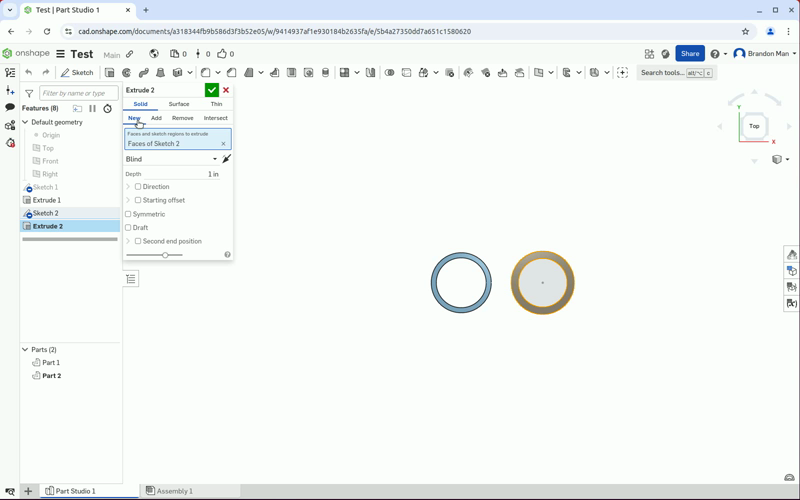
click(137, 120)
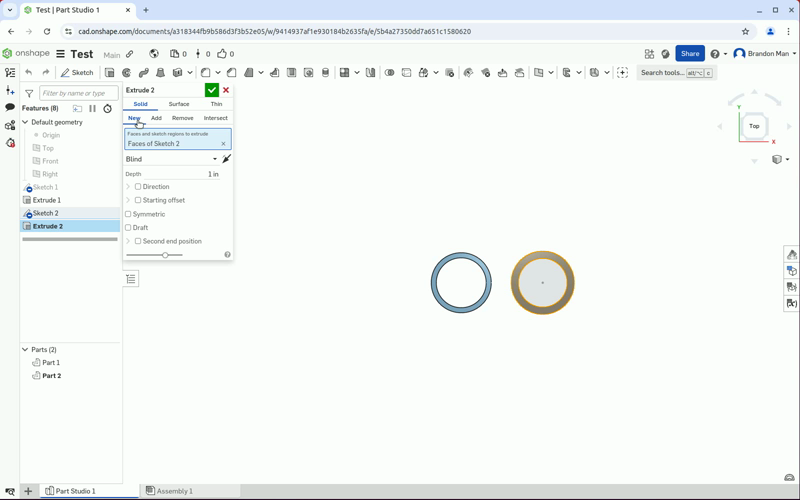
key(tab, 4)
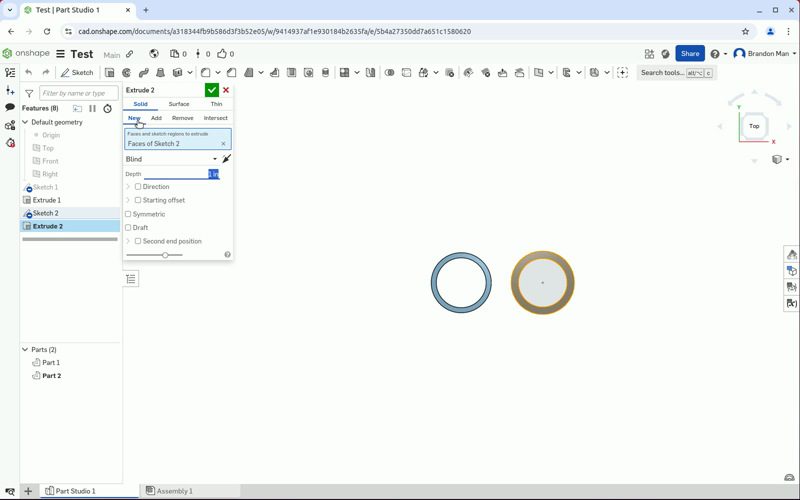
text(3.129)
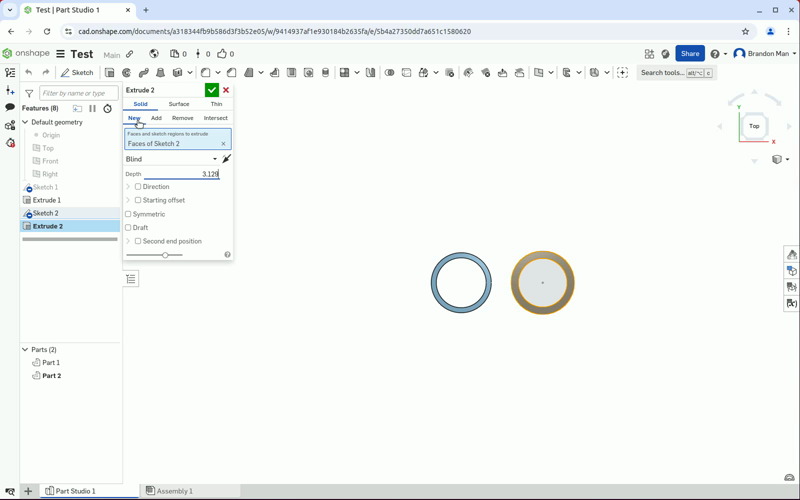
key(enter)
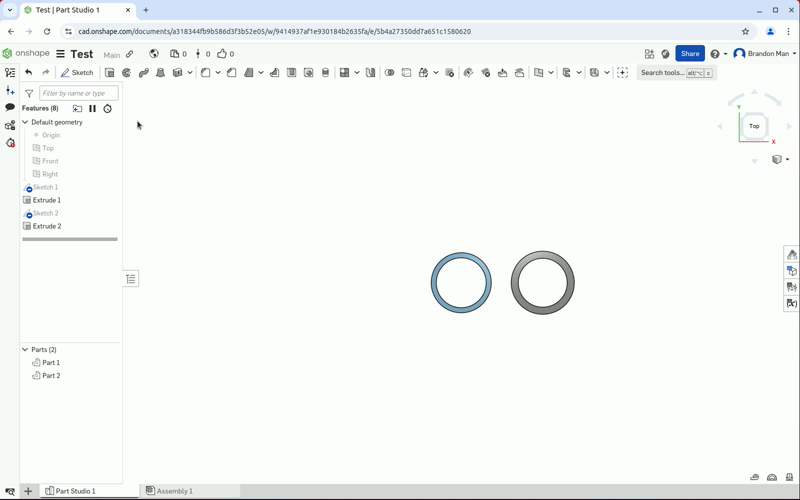
key(shift+h)
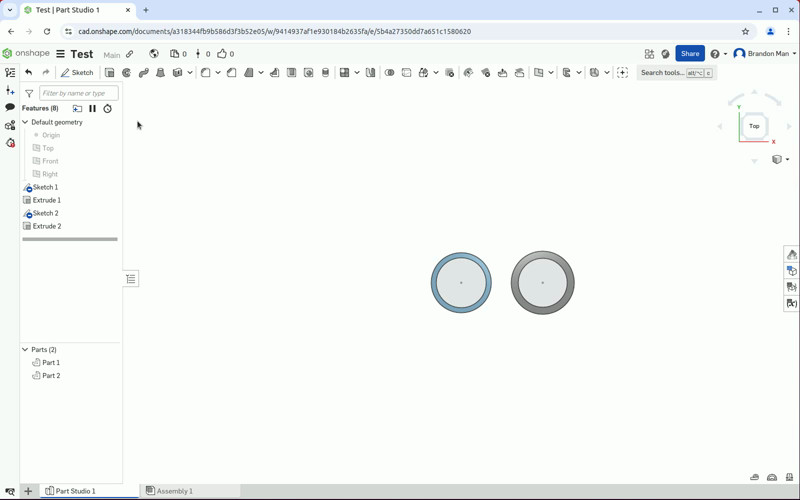
key(shift+h)
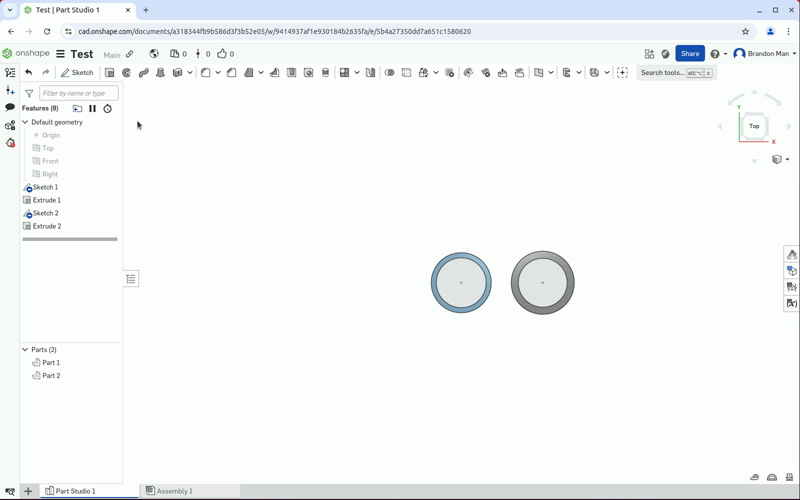
key(shift+7)
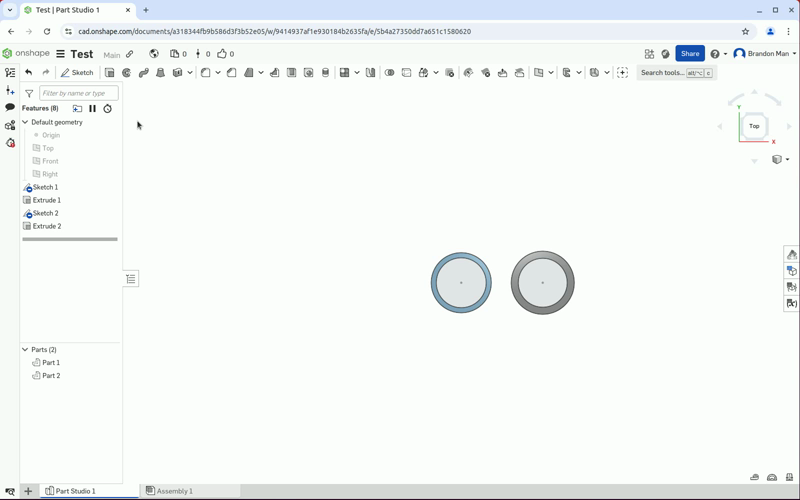
key(up, 3)
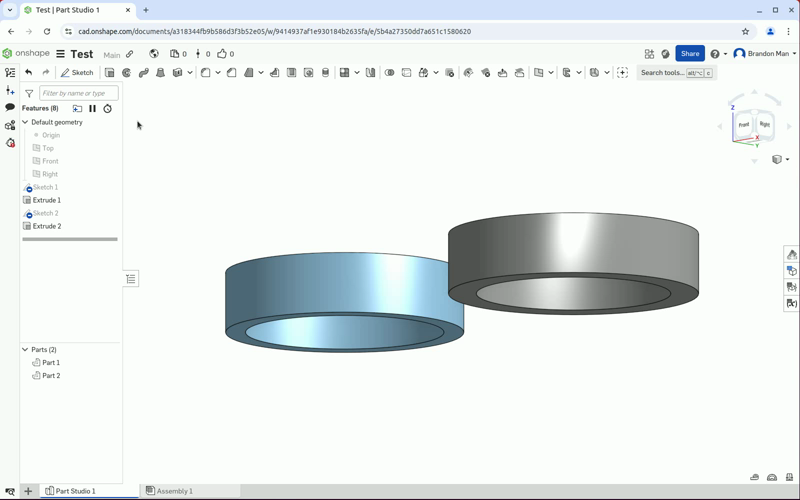
key(left, 3)
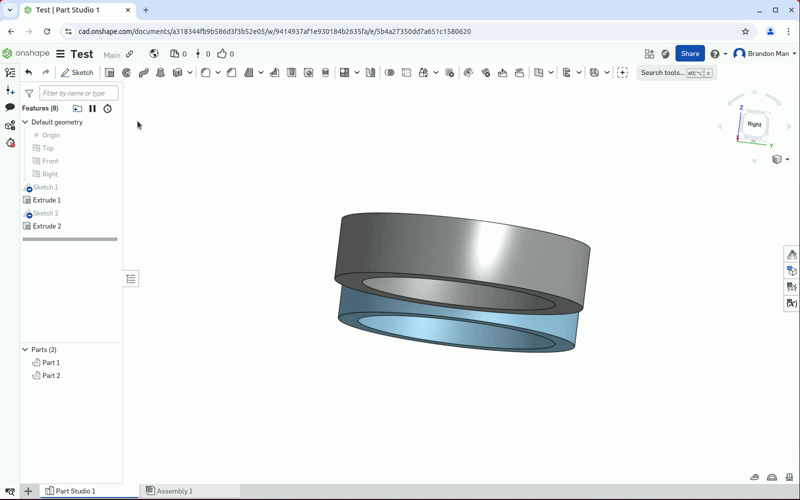
key(right, 3)
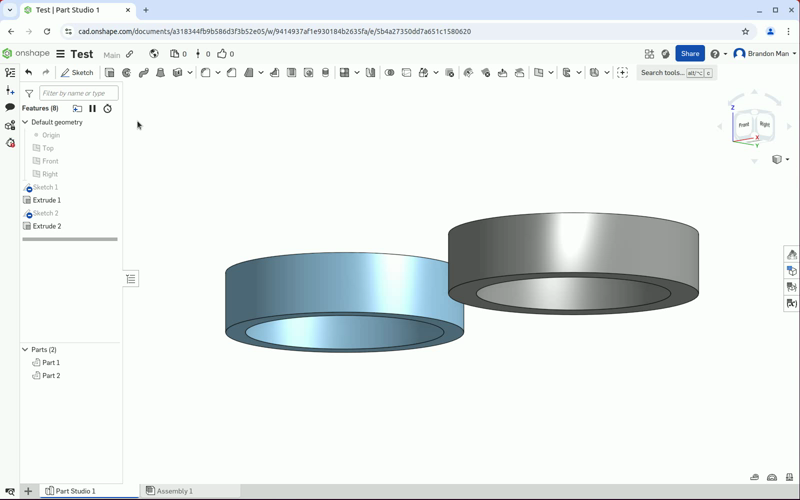
key(down, 3)
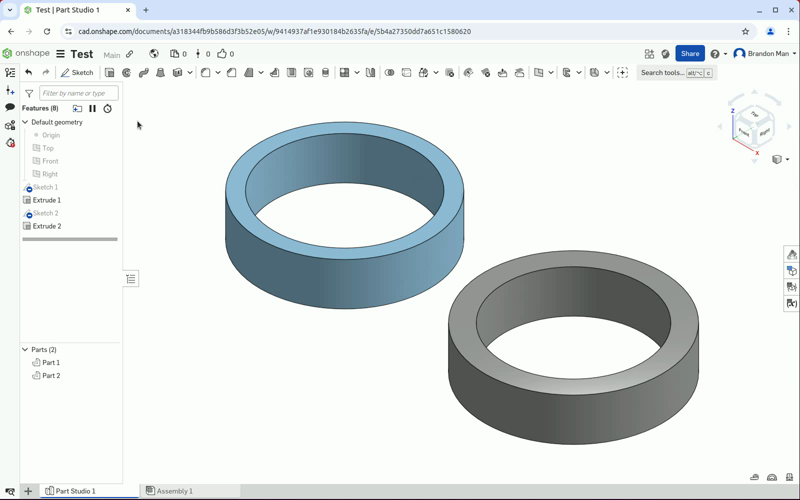
mouse_move(73, 189)
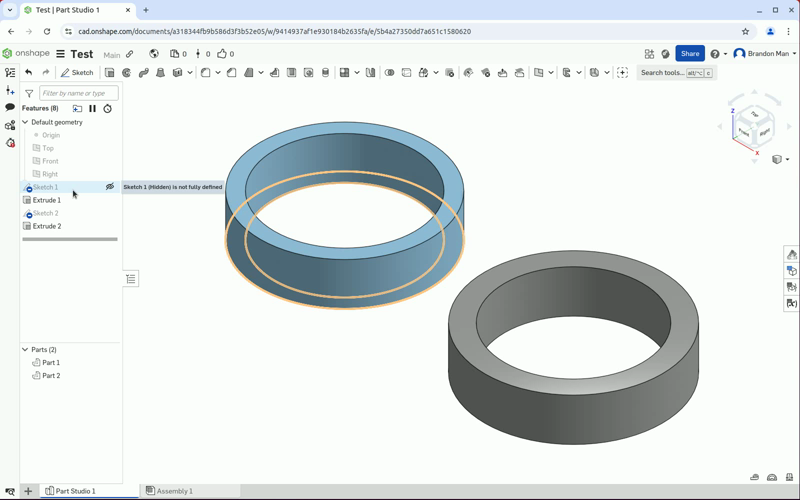
click(73, 189)